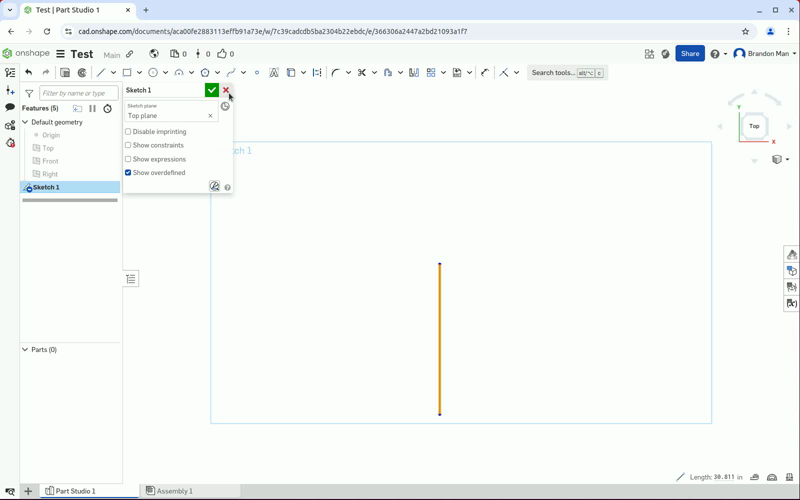
key(shift+h)
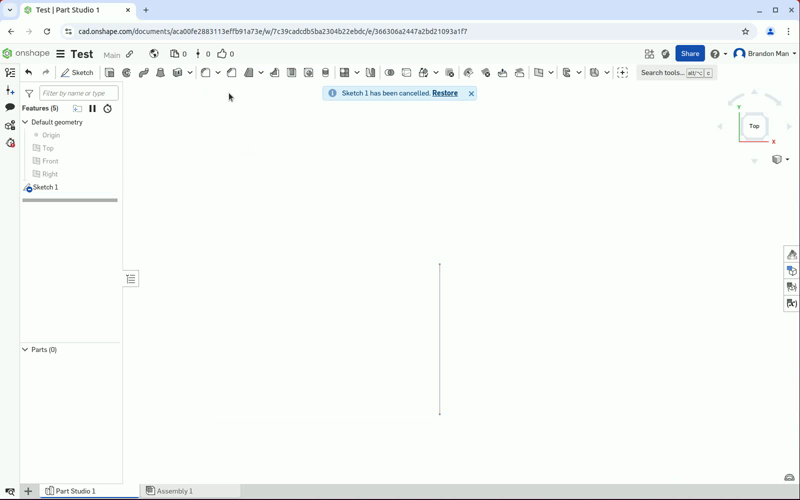
key(shift+s)
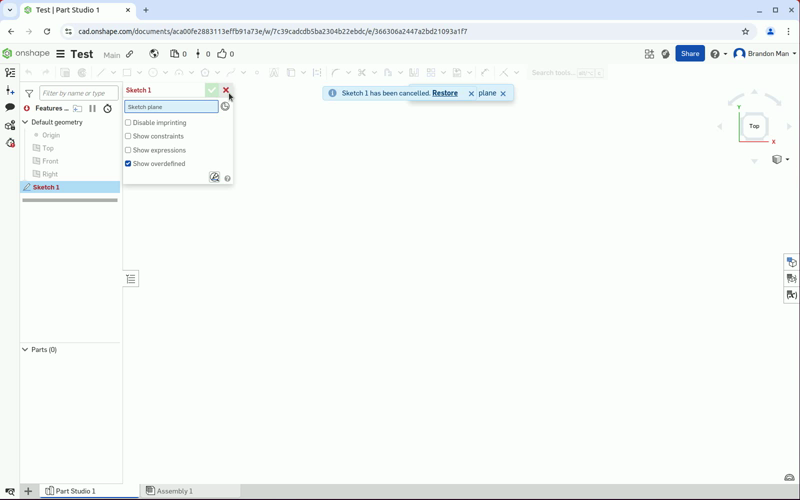
mouse_move(73, 150)
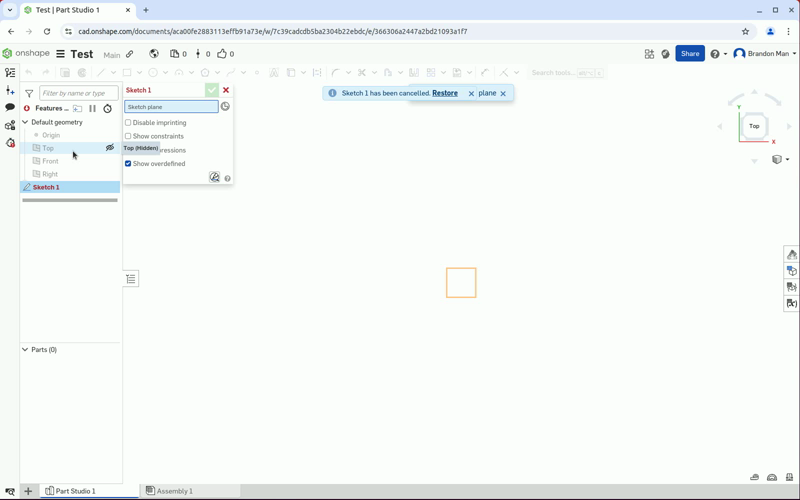
click(73, 150)
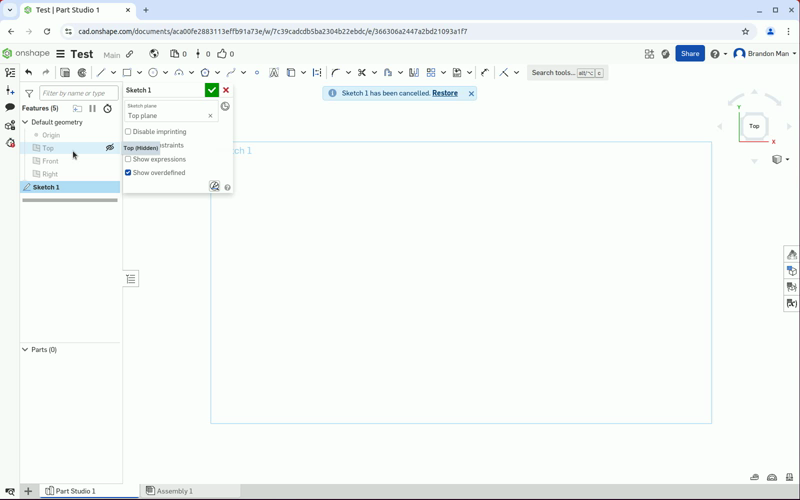
mouse_move(73, 352)
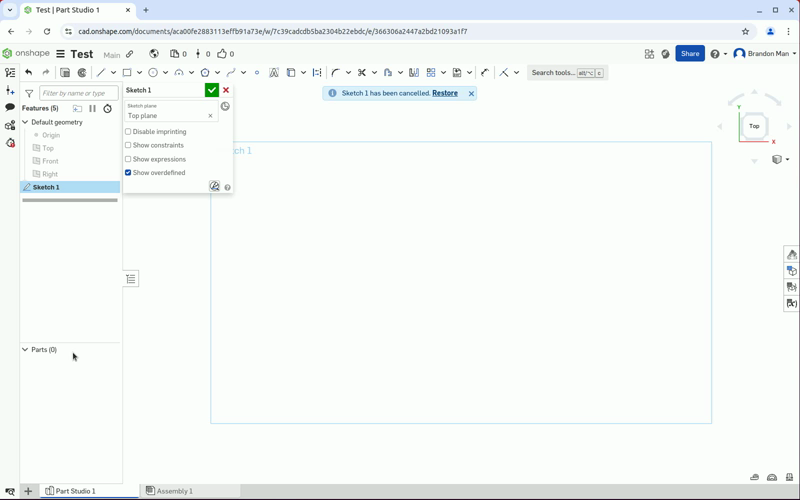
key(y)
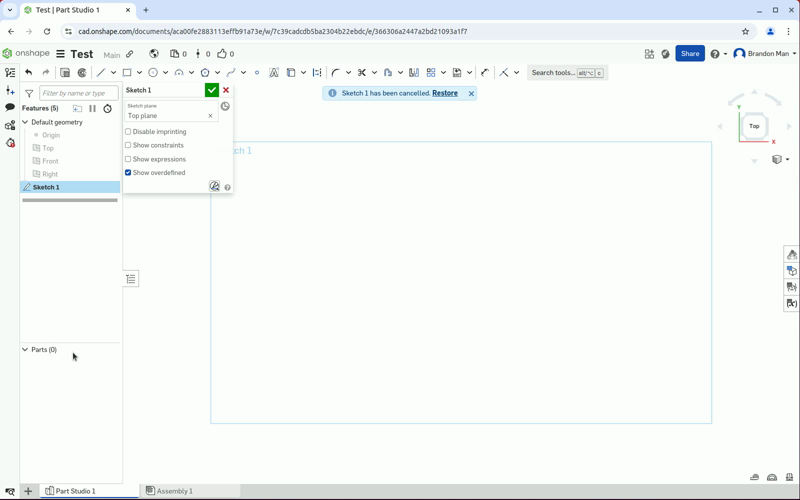
key(l)
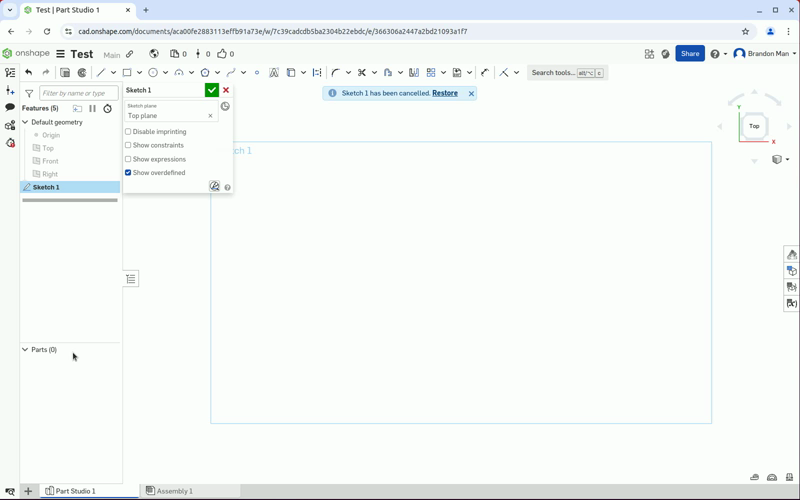
key_down(shift)
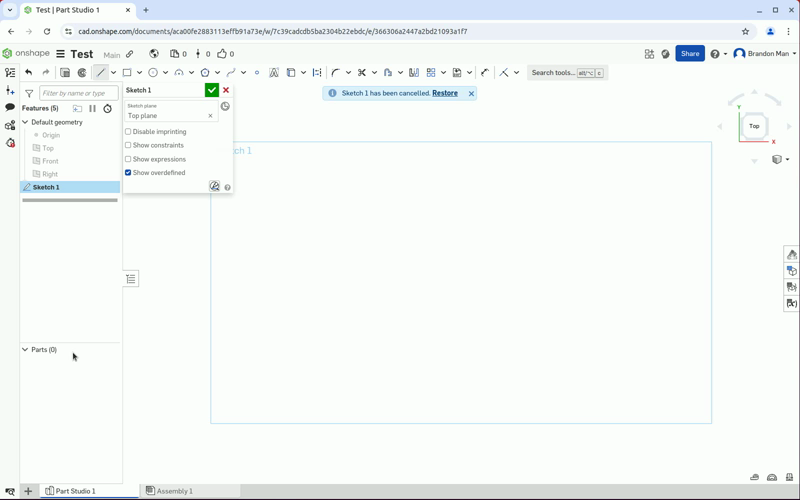
mouse_move(460, 282)
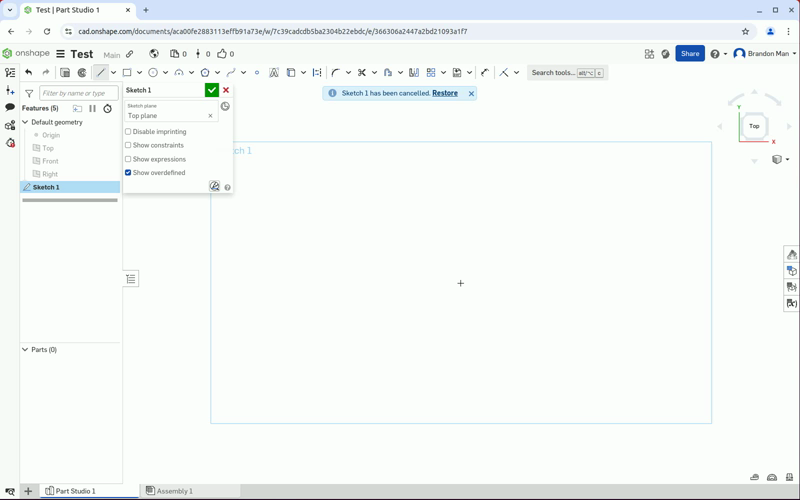
click(460, 282)
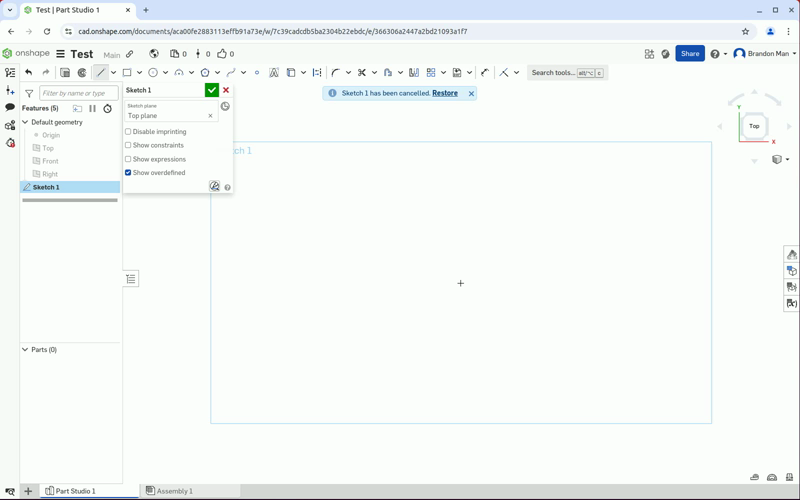
key_up(shift)
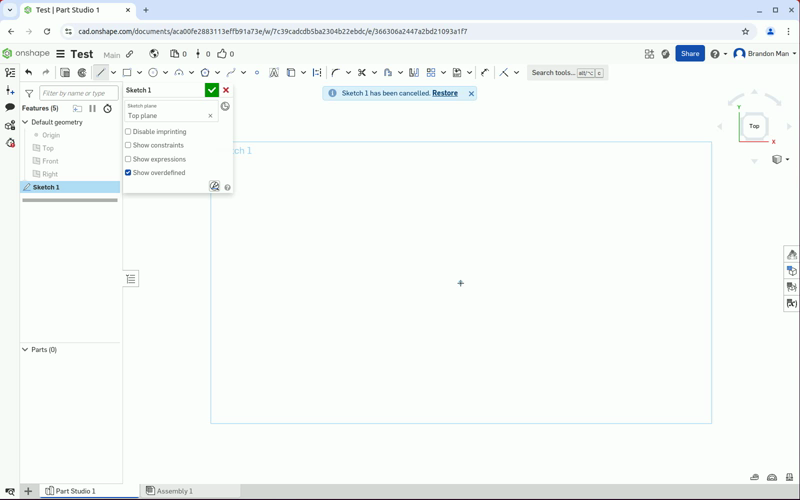
key_down(shift)
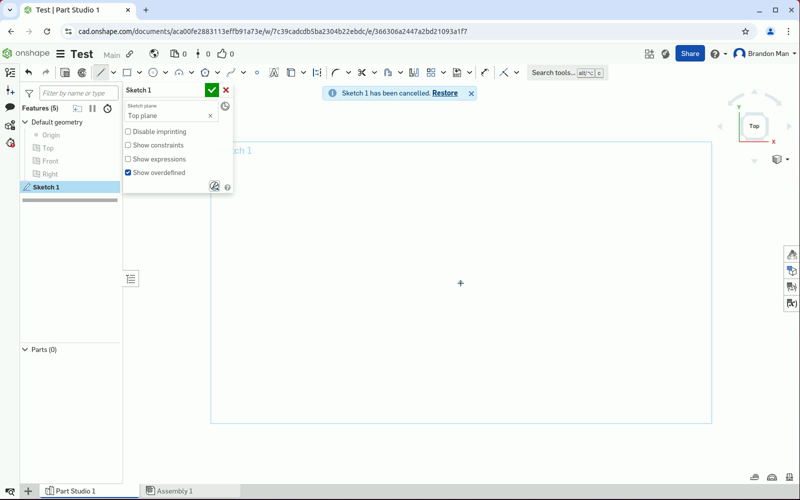
mouse_move(477, 395)
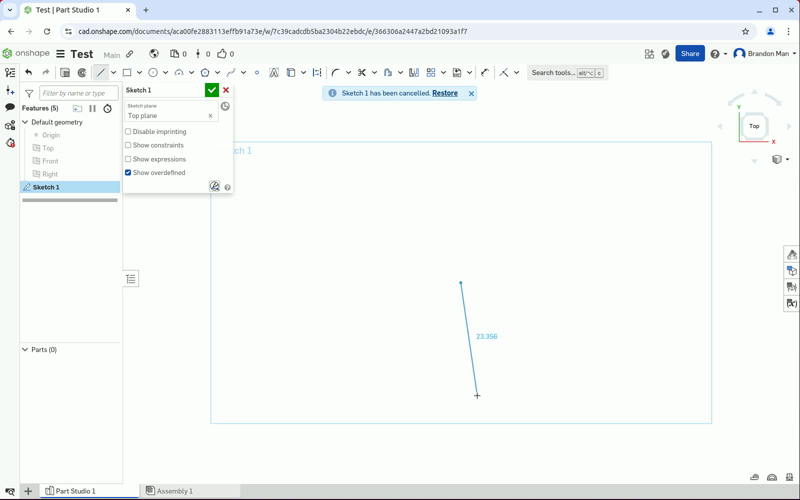
click(477, 395)
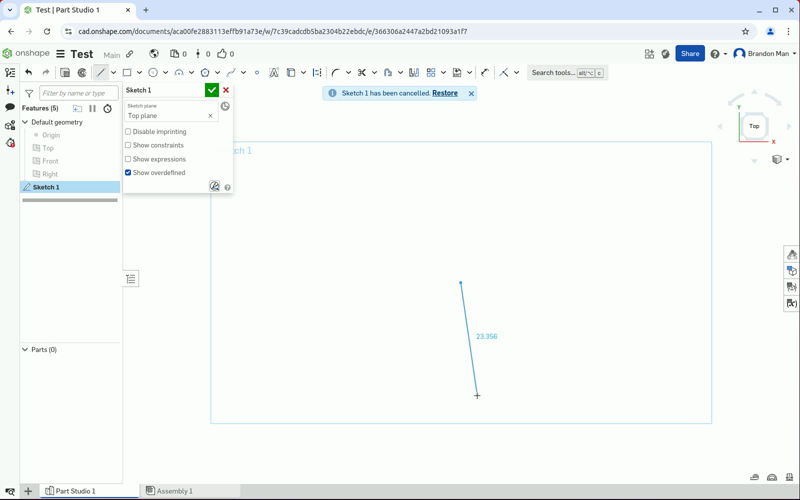
key_up(shift)
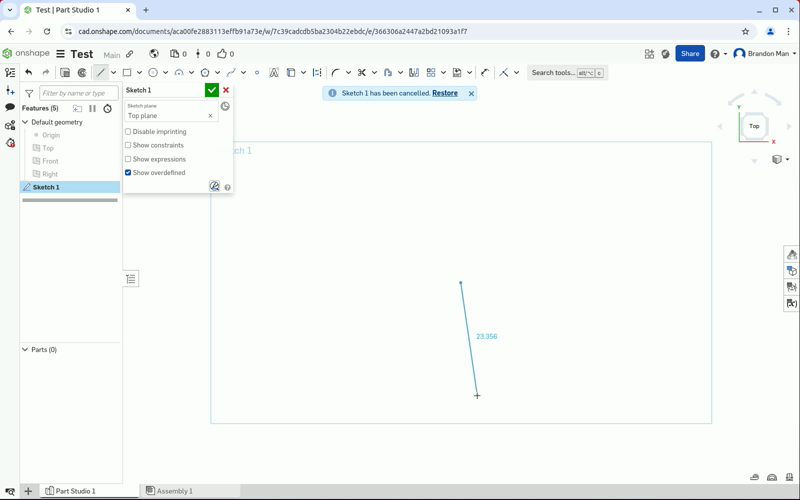
key_down(shift)
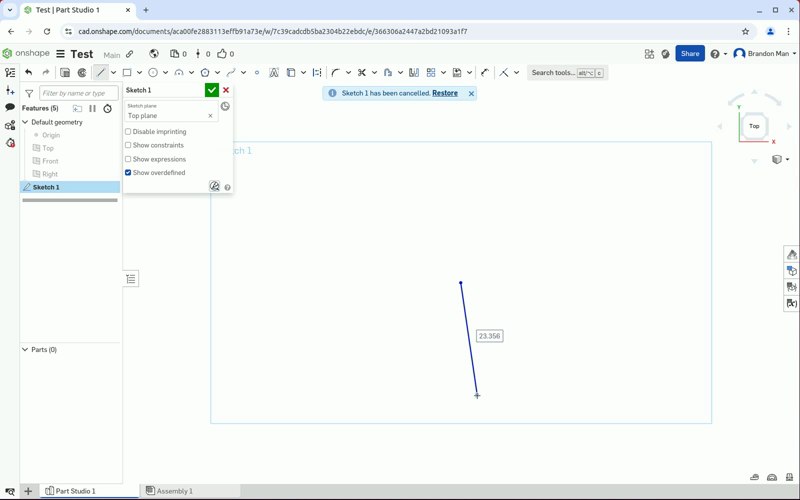
mouse_move(570, 282)
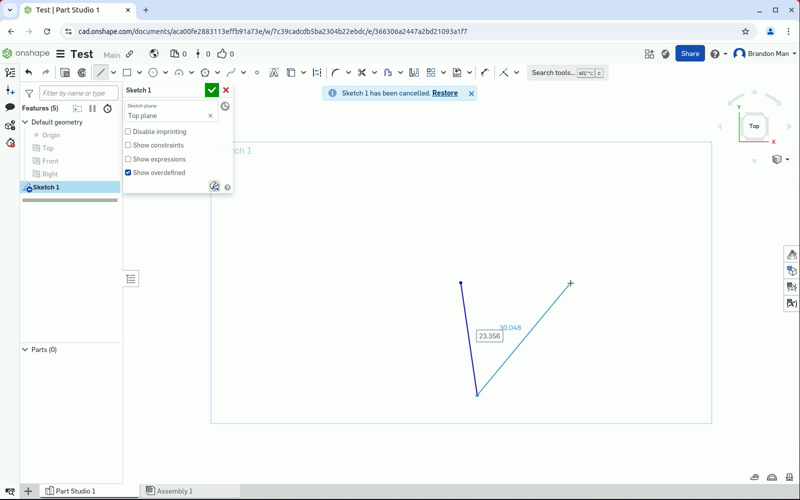
click(570, 282)
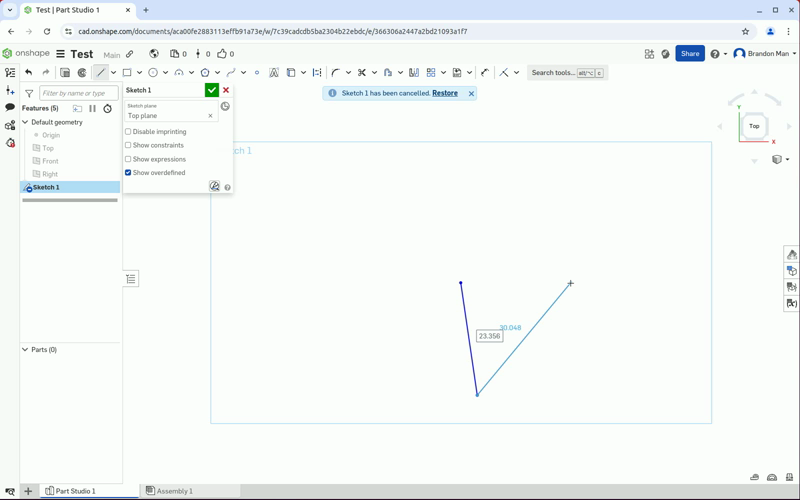
key_up(shift)
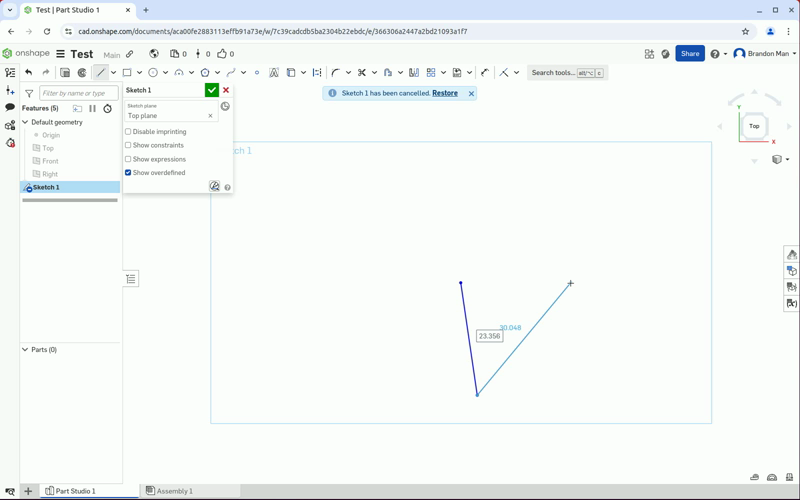
key_down(shift)
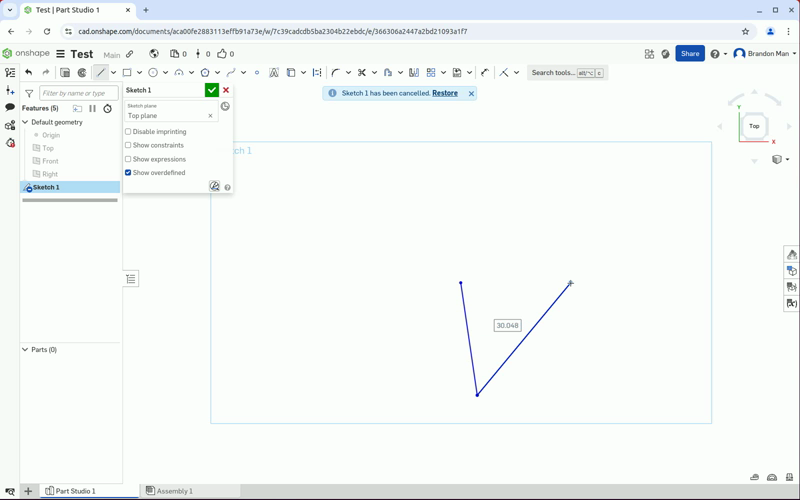
mouse_move(460, 282)
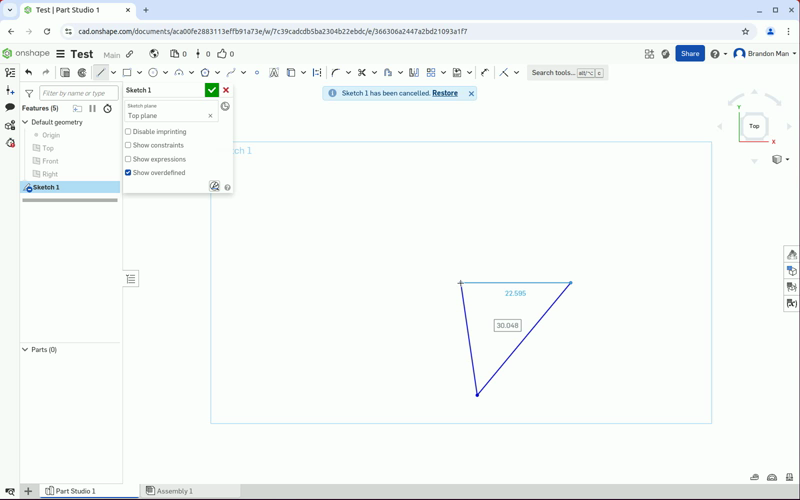
key_up(shift)
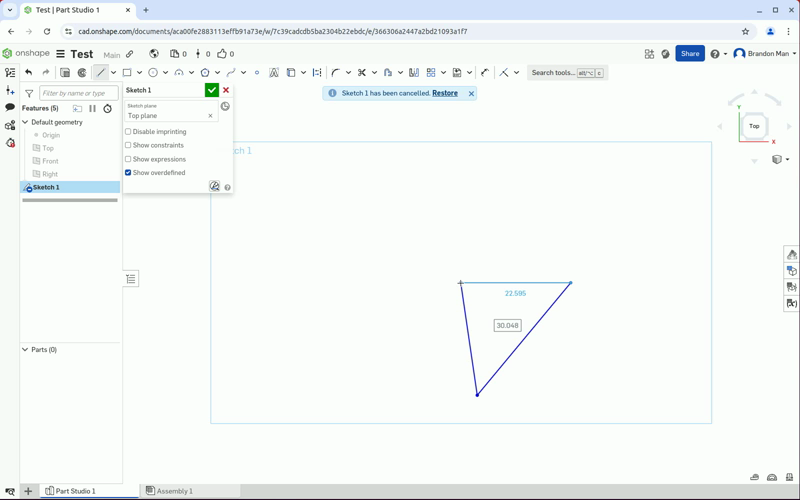
click(460, 282)
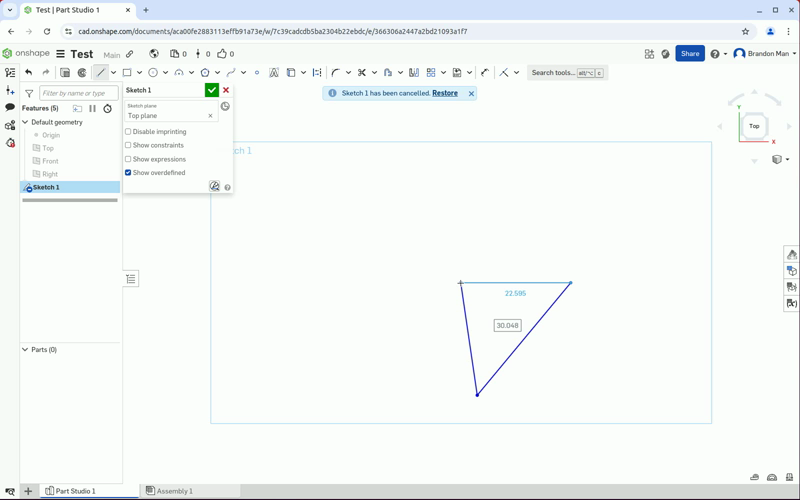
key(esc)
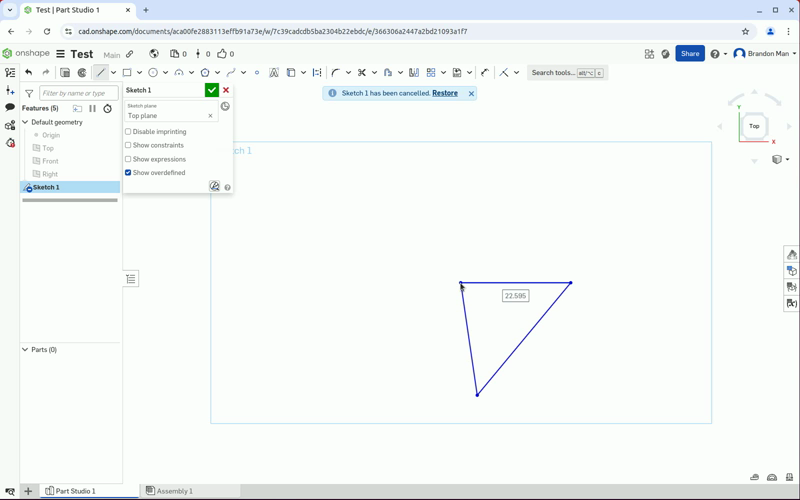
mouse_move(477, 315)
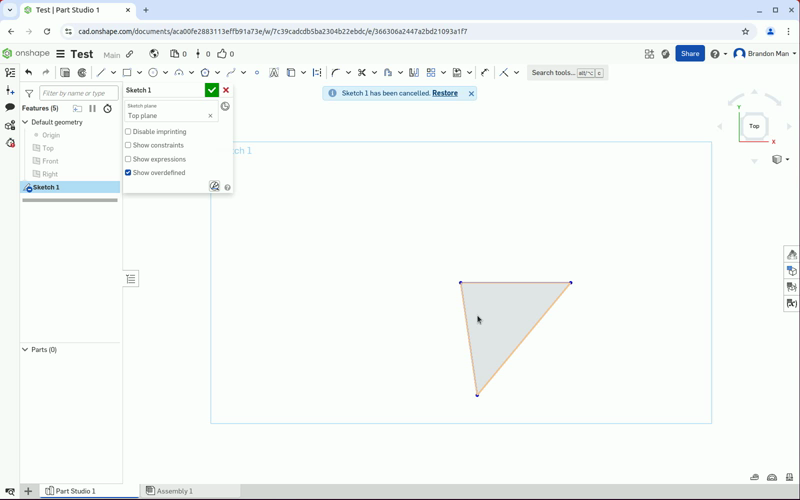
click(477, 315)
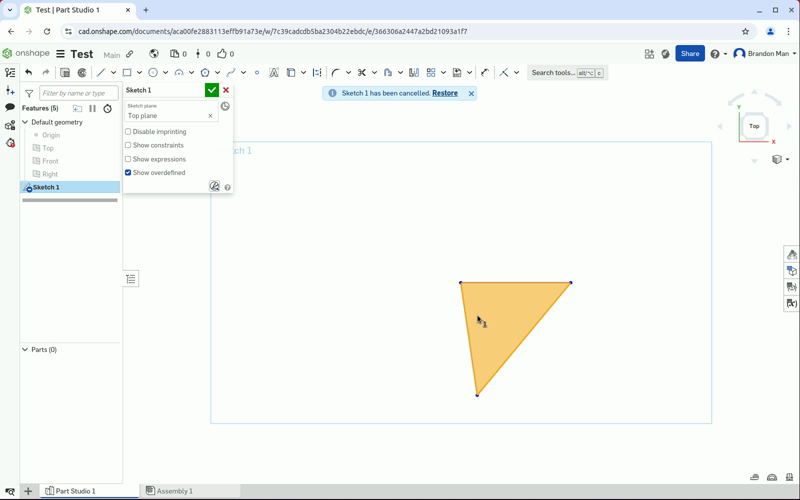
mouse_move(73, 352)
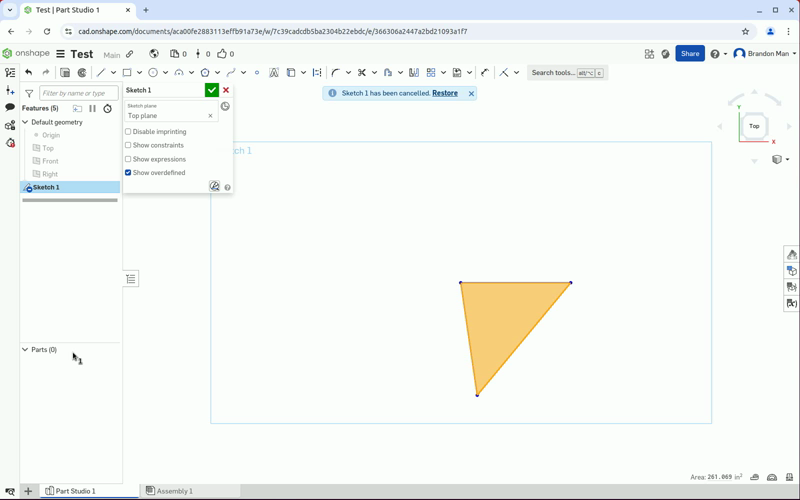
key(shift+y)
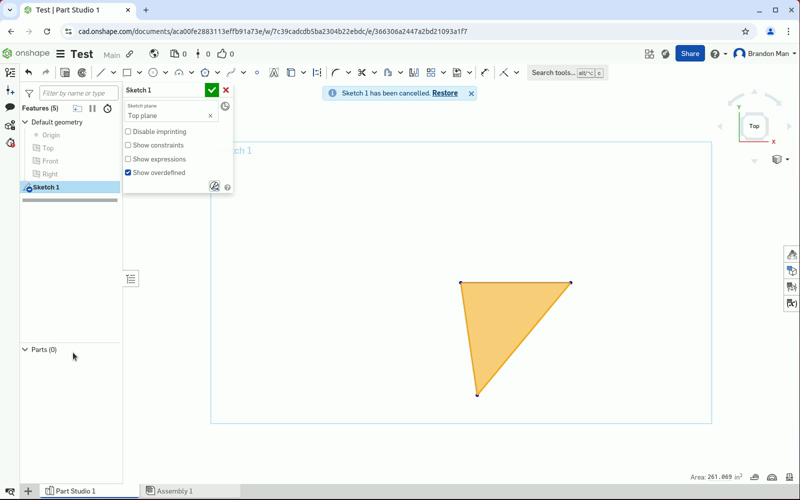
key(shift+e)
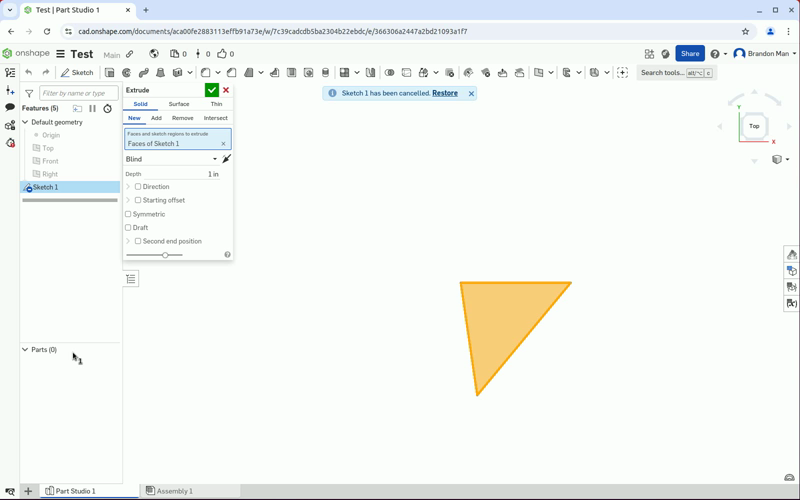
mouse_move(143, 106)
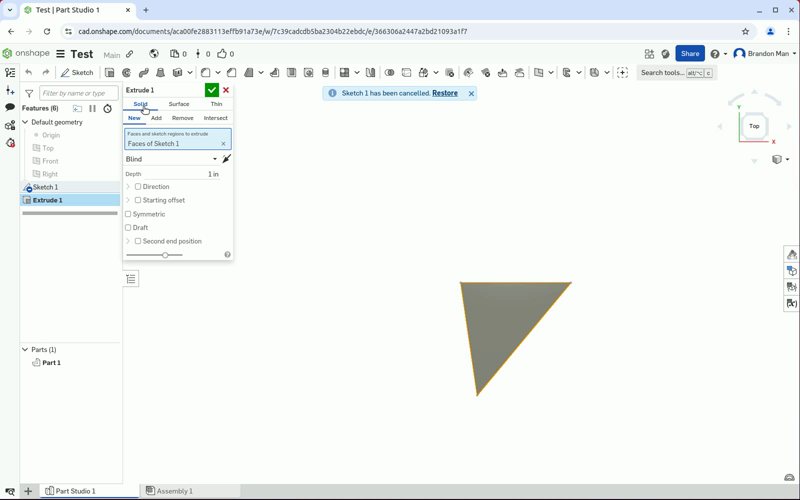
click(143, 106)
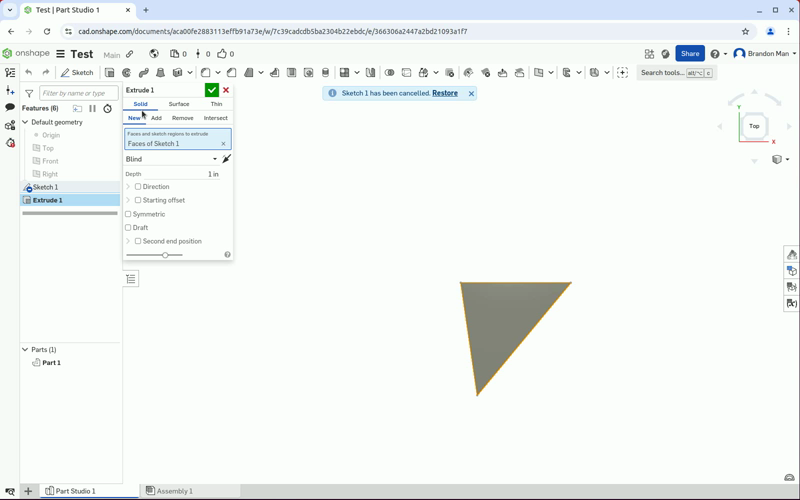
mouse_move(137, 120)
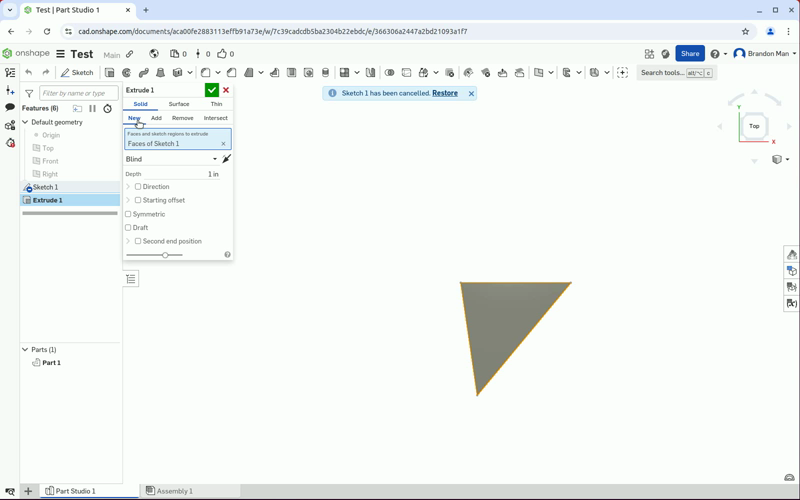
click(137, 120)
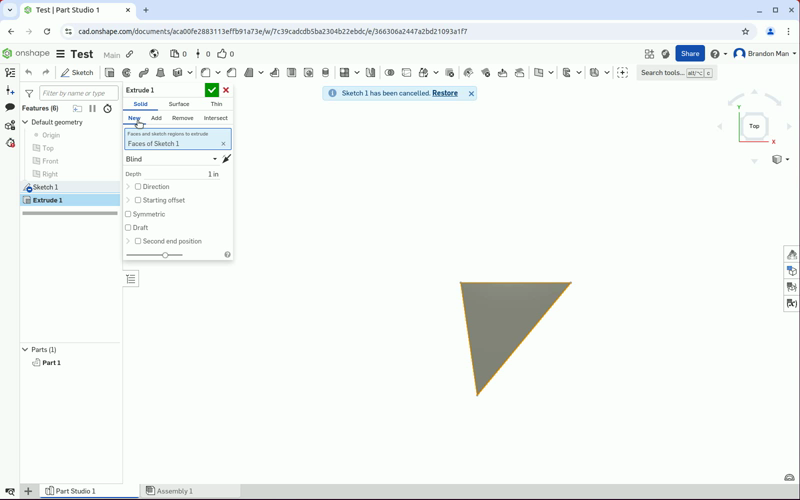
key(tab, 4)
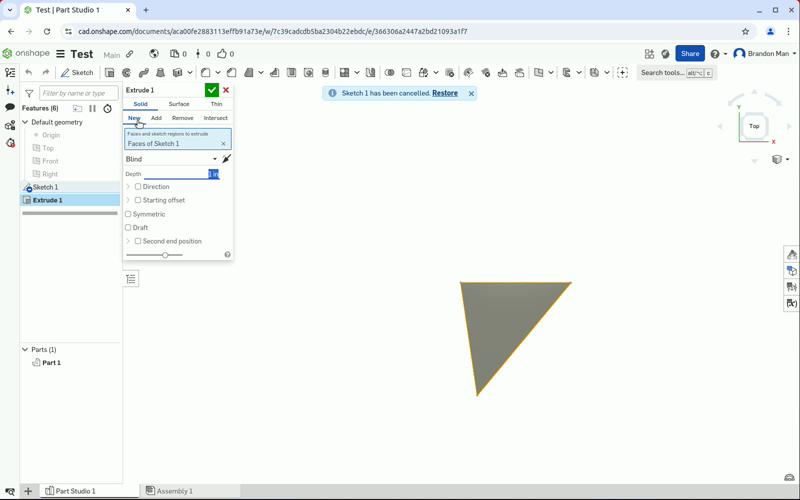
text(13.961)
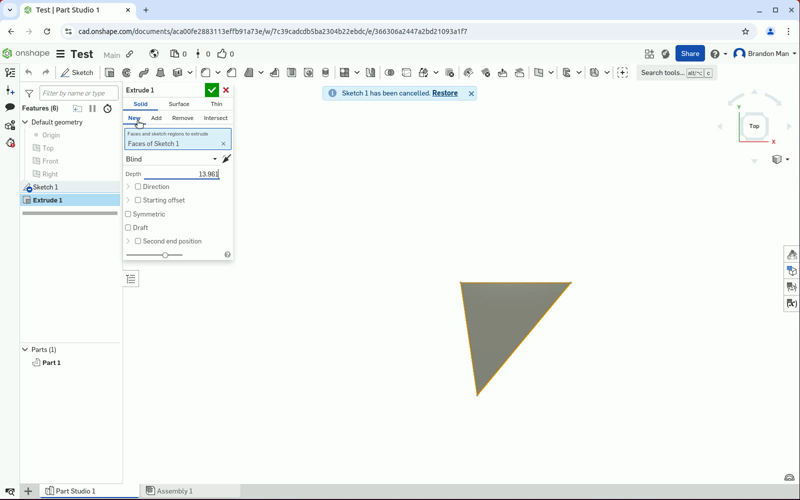
key(enter)
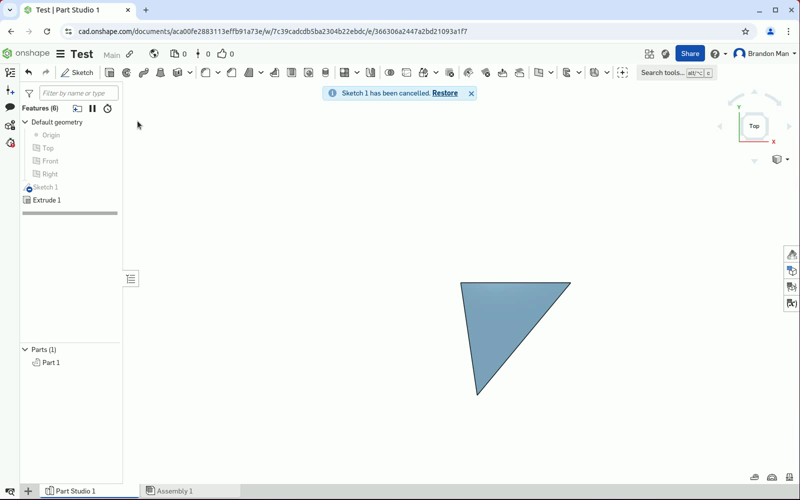
key(shift+h)
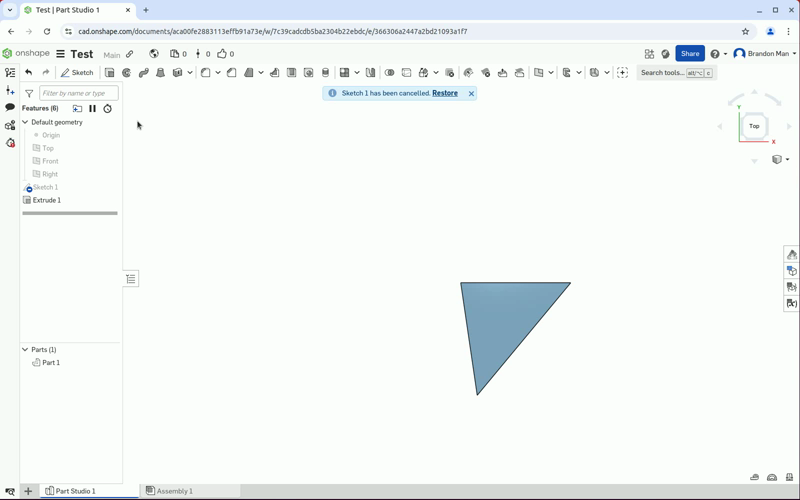
key(shift+h)
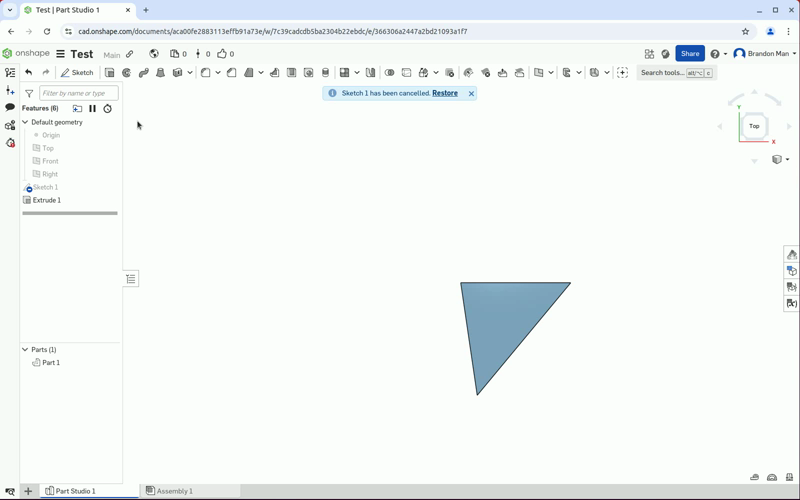
mouse_move(73, 189)
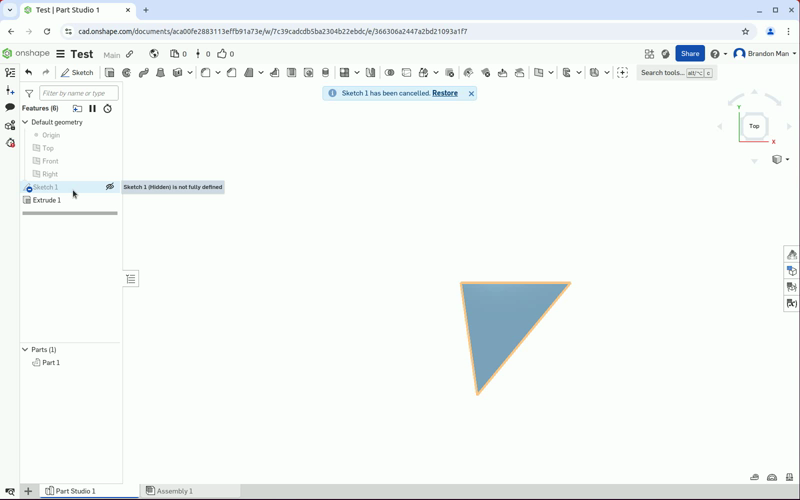
click(73, 189)
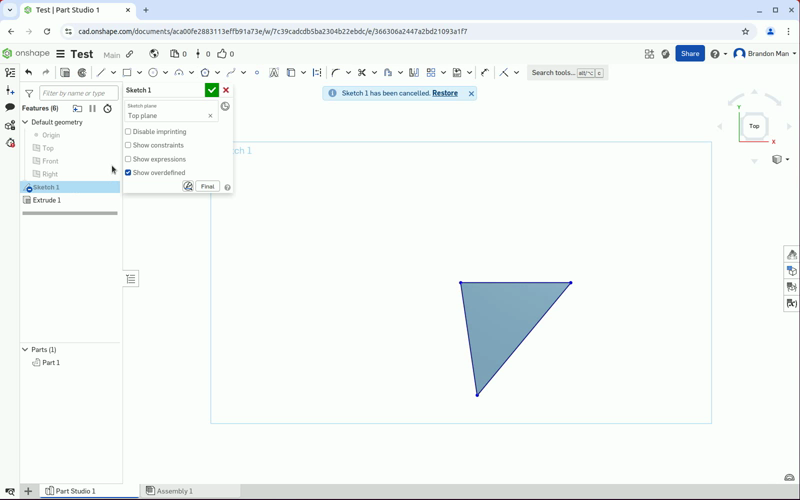
mouse_move(229, 92)
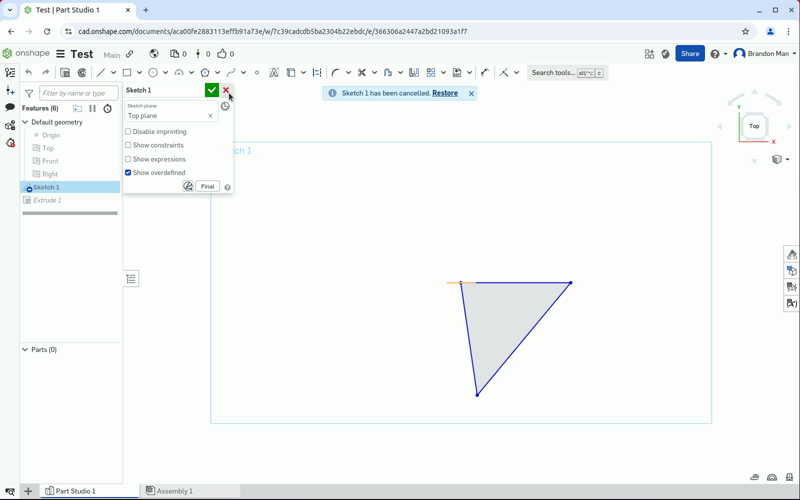
click(229, 92)
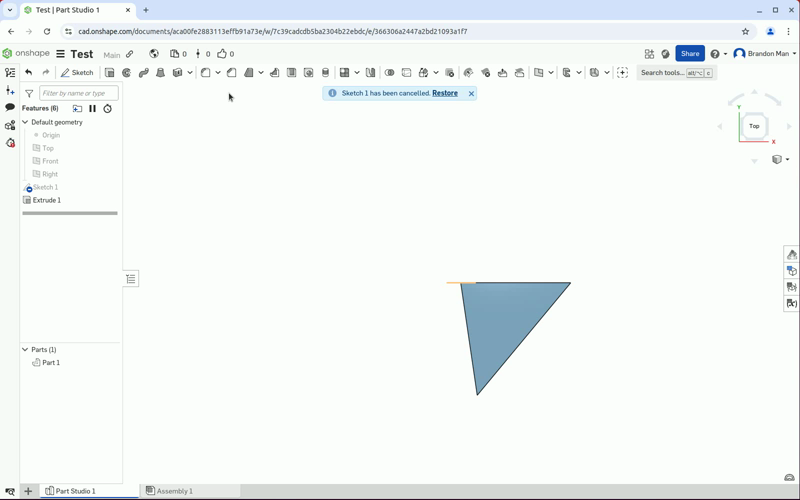
mouse_move(541, 75)
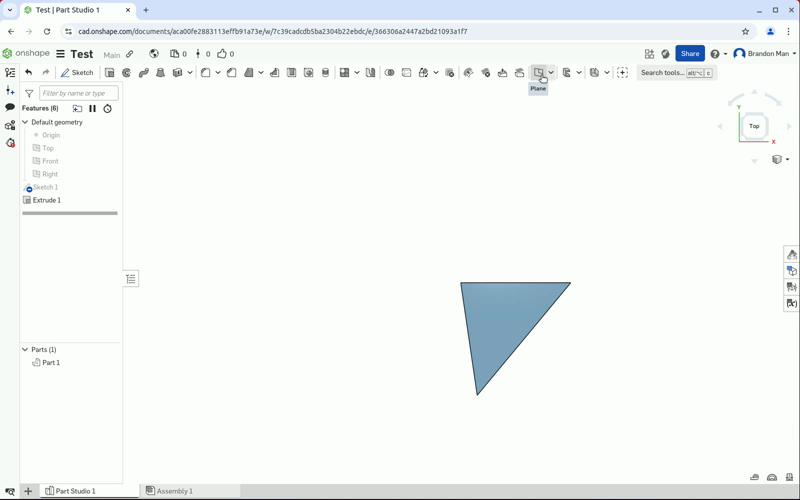
click(541, 75)
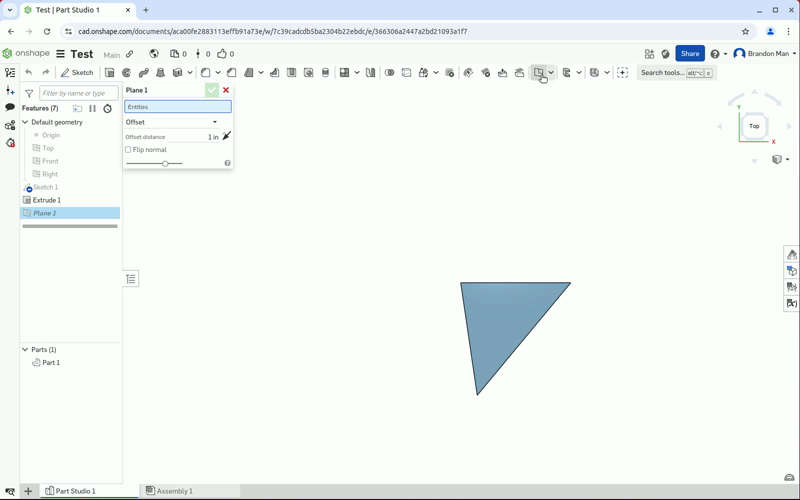
mouse_move(73, 150)
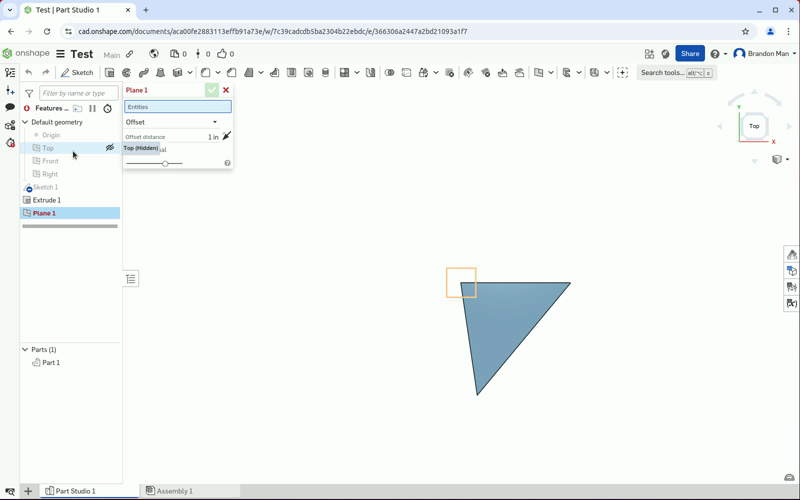
click(73, 150)
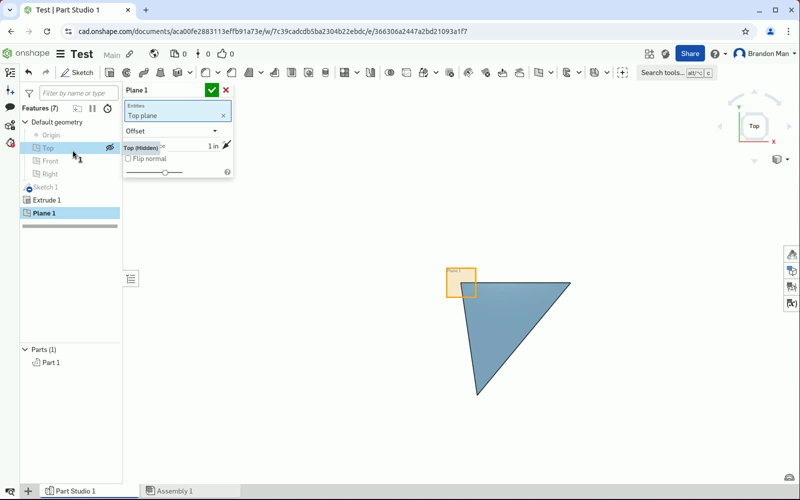
key(tab, 2)
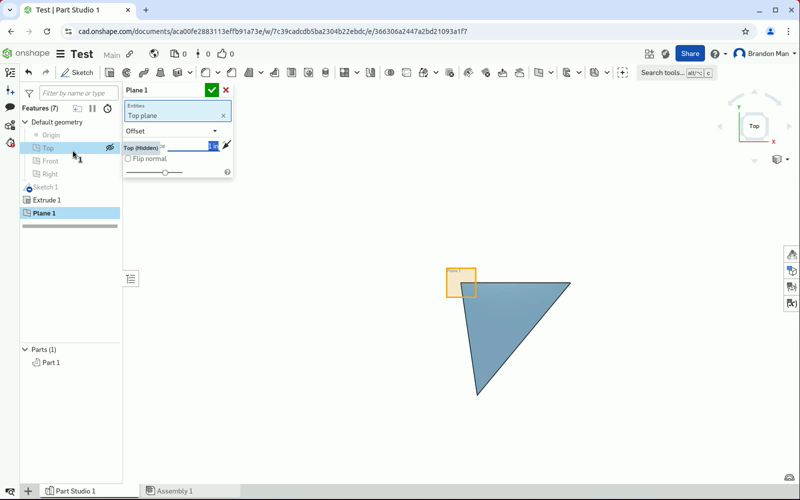
text(13.957)
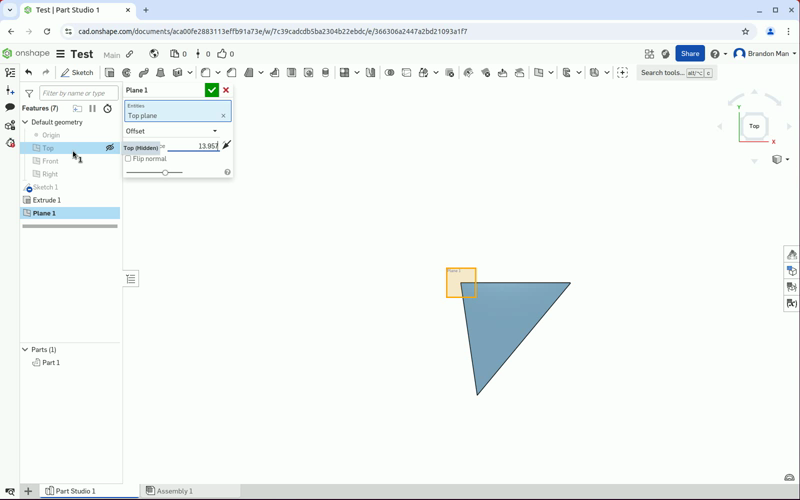
key(enter, 2)
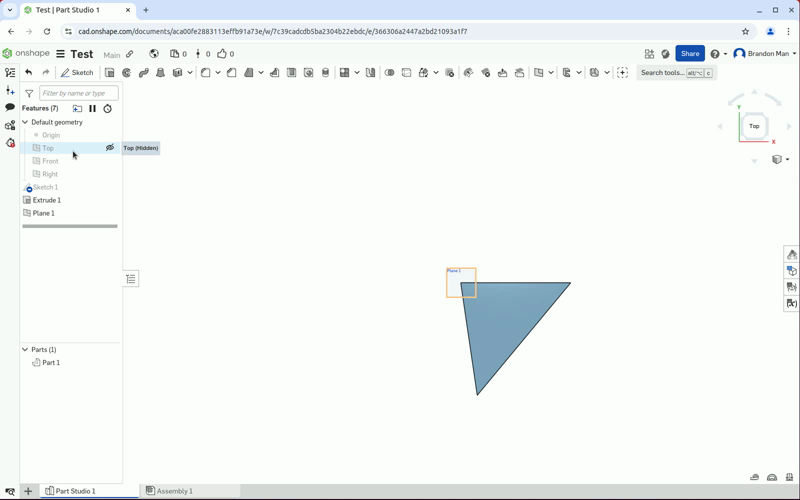
key(shift+s)
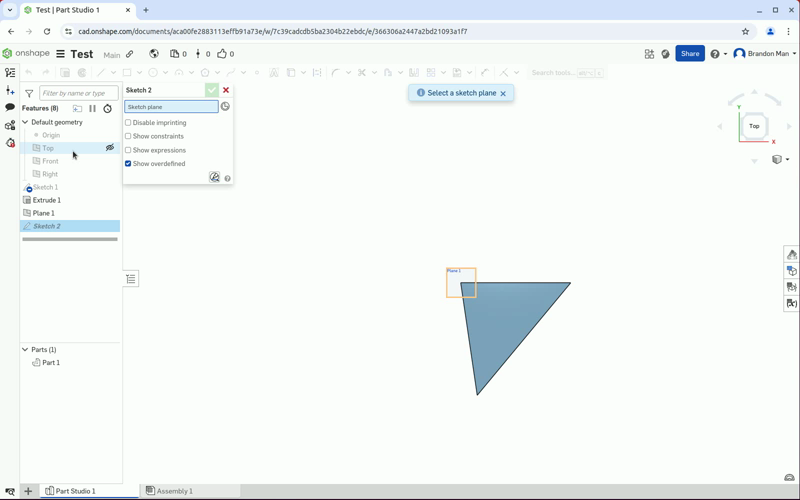
mouse_move(73, 215)
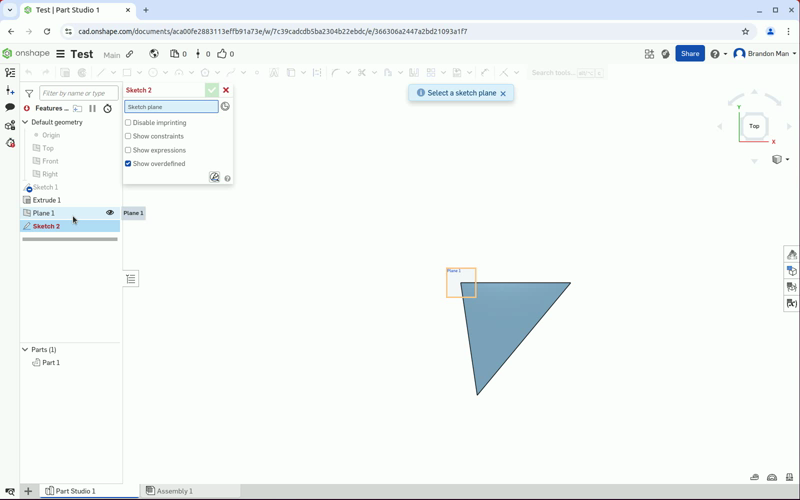
click(73, 215)
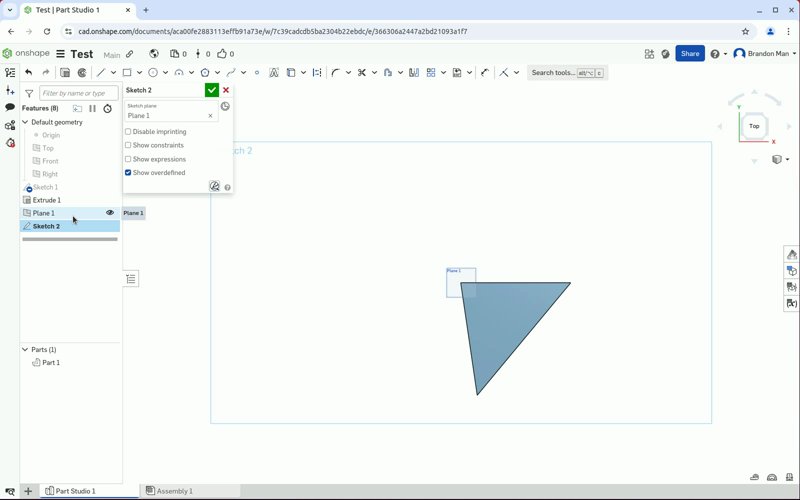
mouse_move(73, 352)
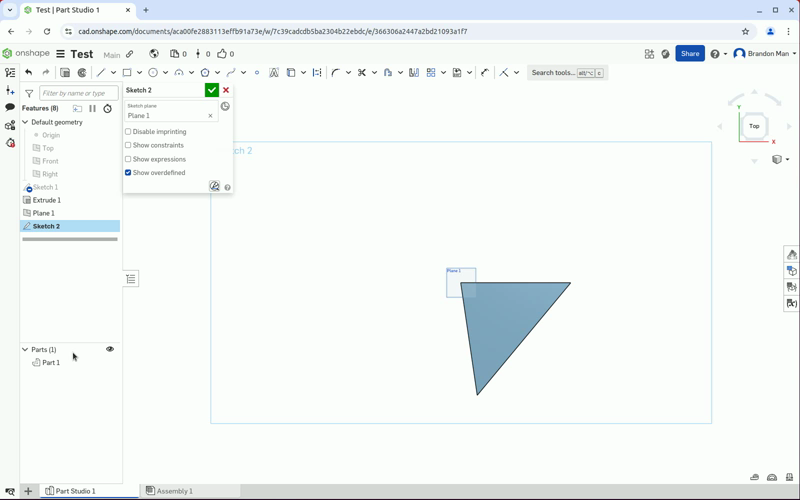
key(y)
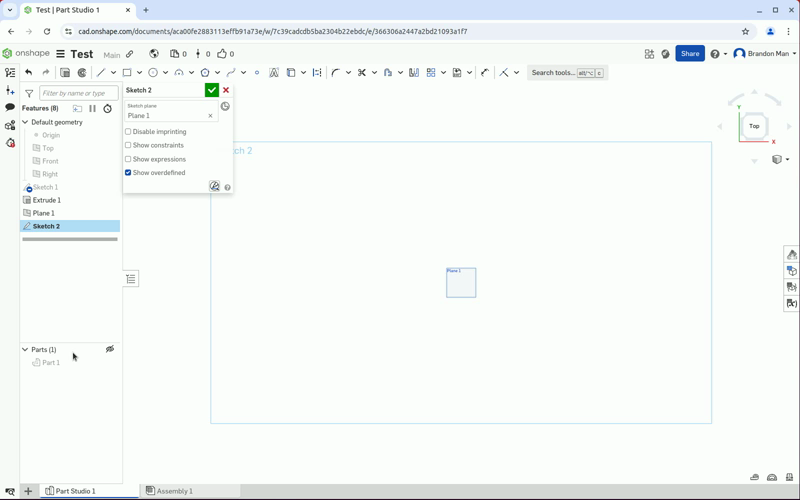
key(l)
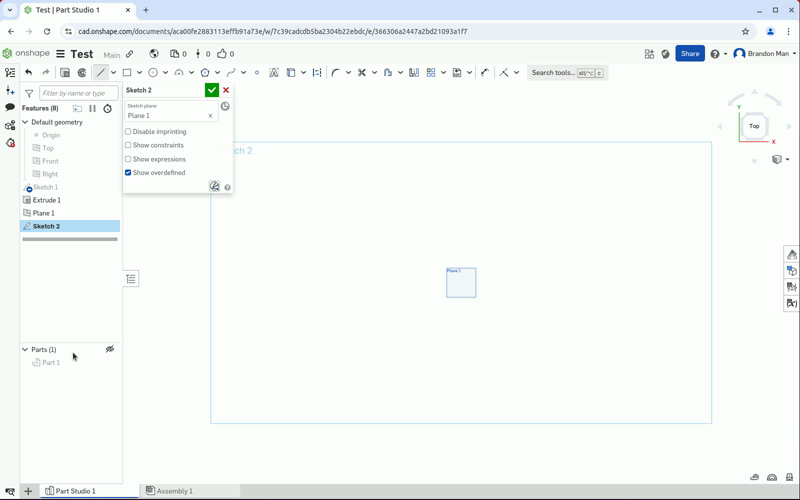
key_down(shift)
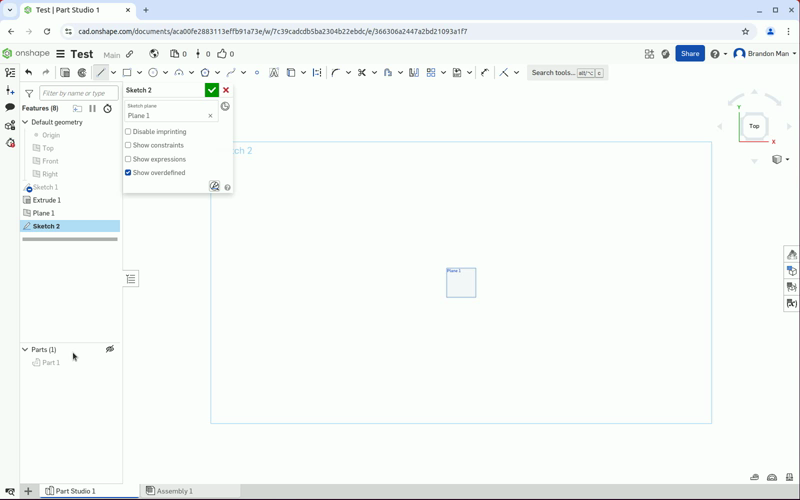
mouse_move(484, 298)
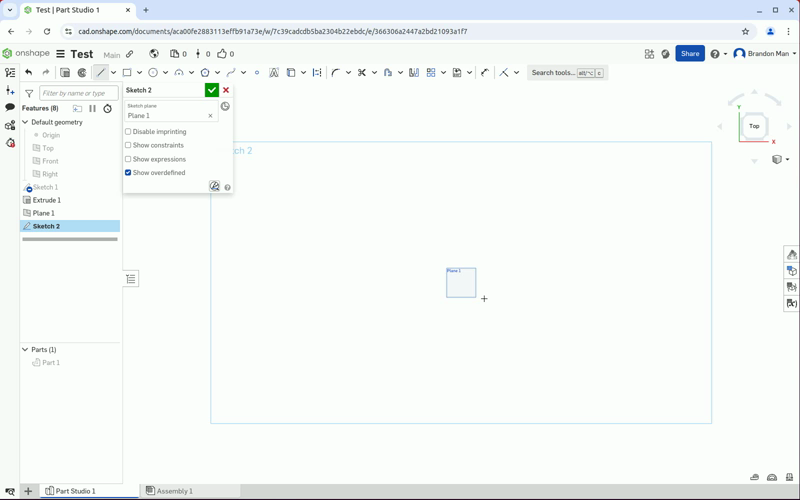
click(484, 298)
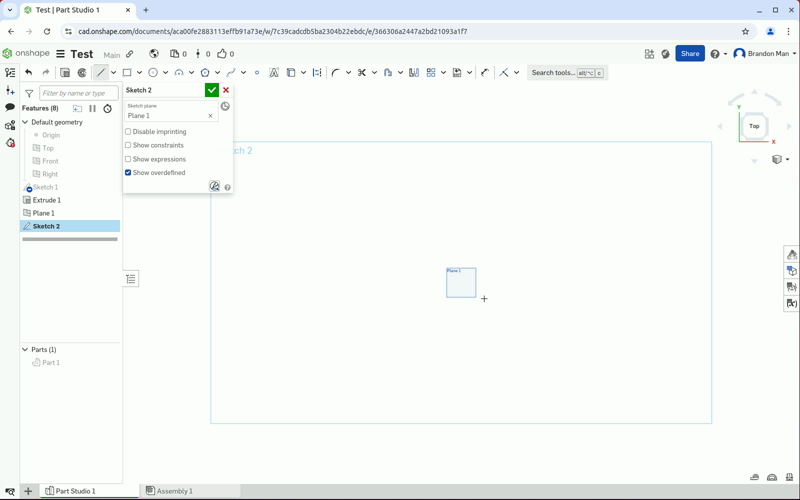
key_up(shift)
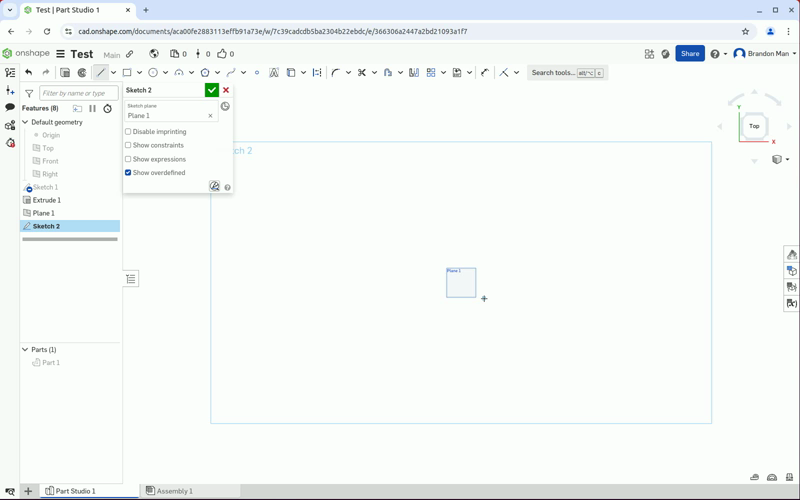
key_down(shift)
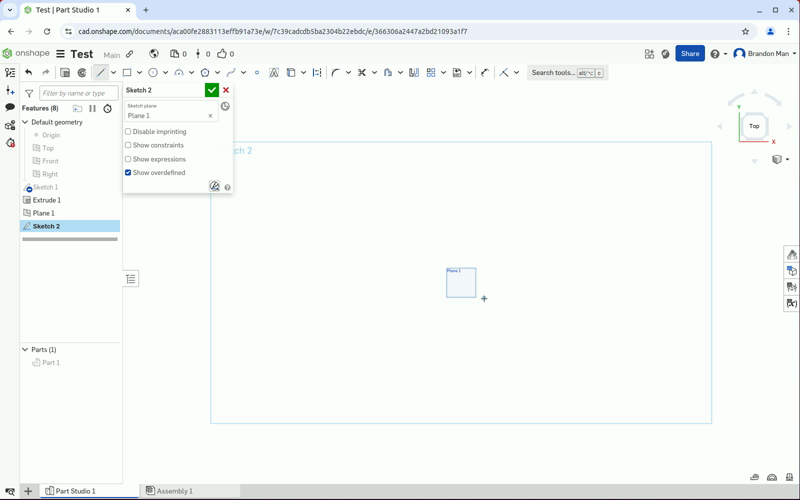
mouse_move(514, 298)
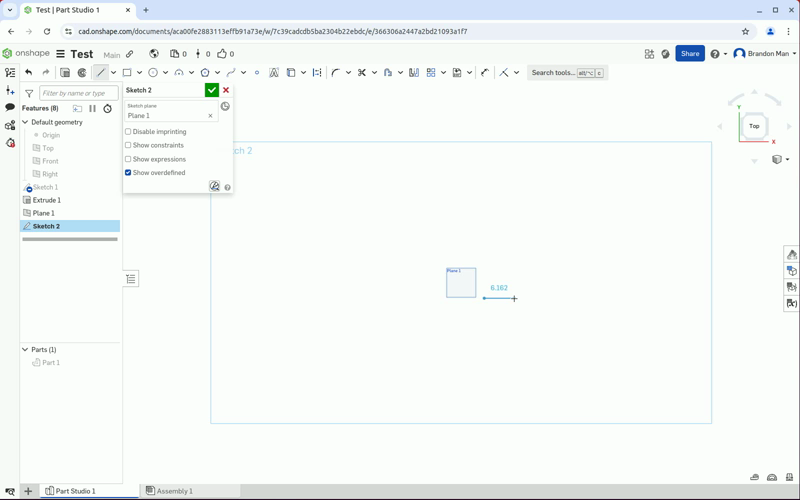
mouse_move(486, 312)
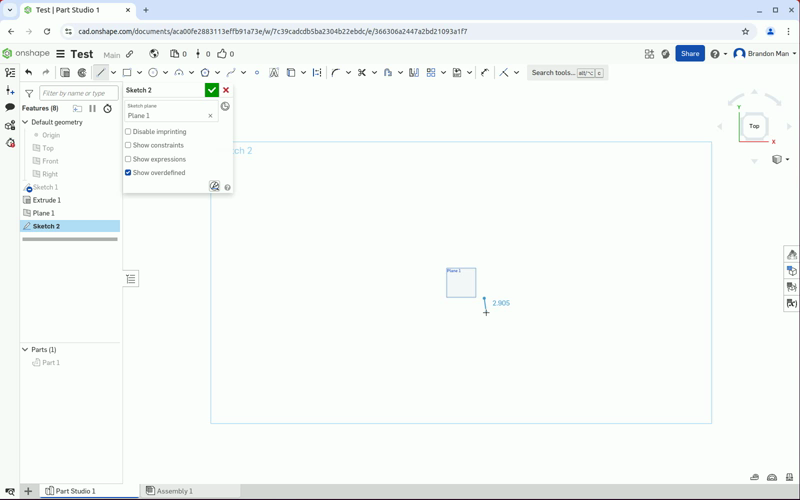
click(486, 312)
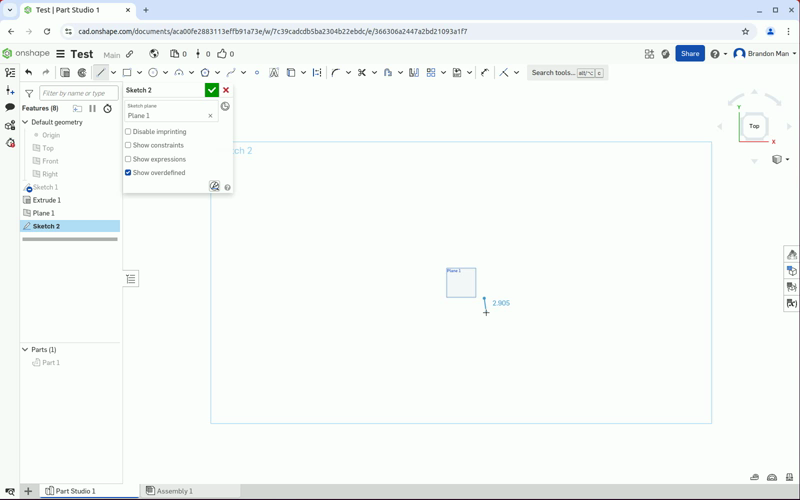
key_up(shift)
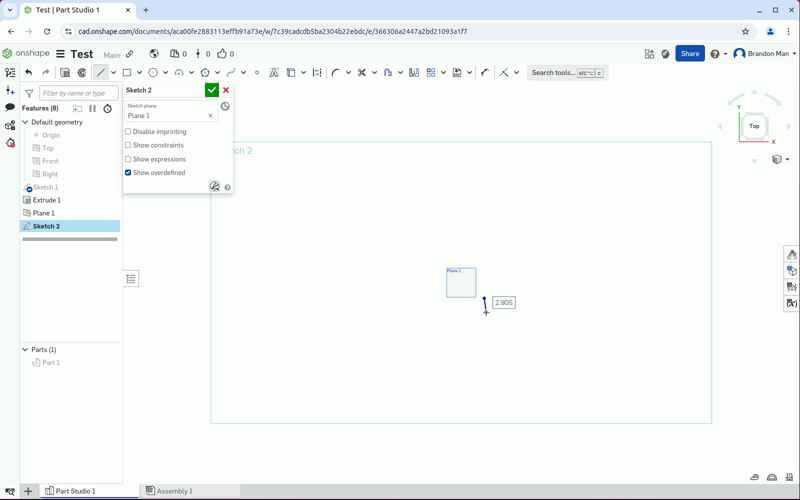
key_down(shift)
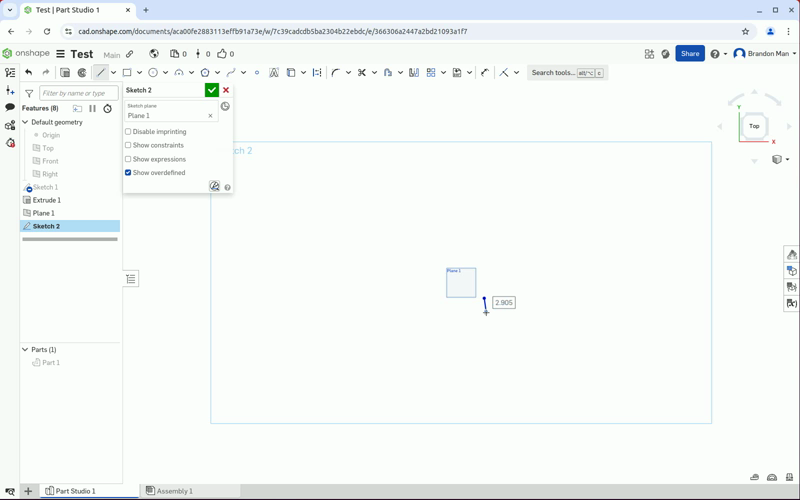
mouse_move(516, 312)
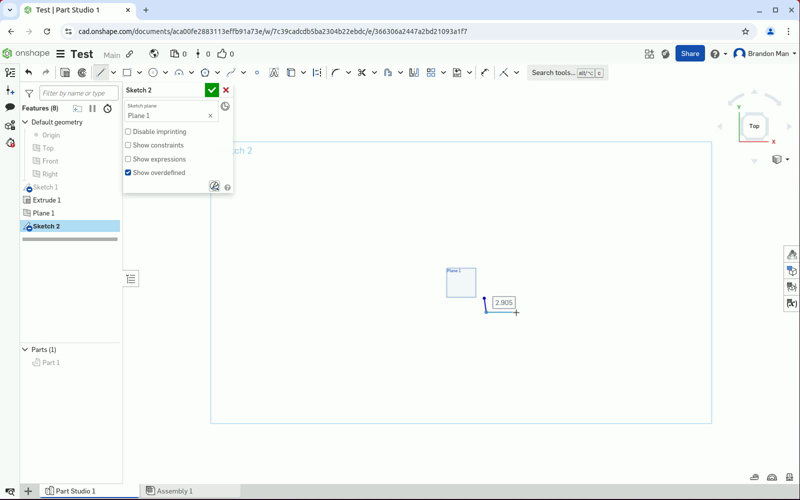
mouse_move(499, 317)
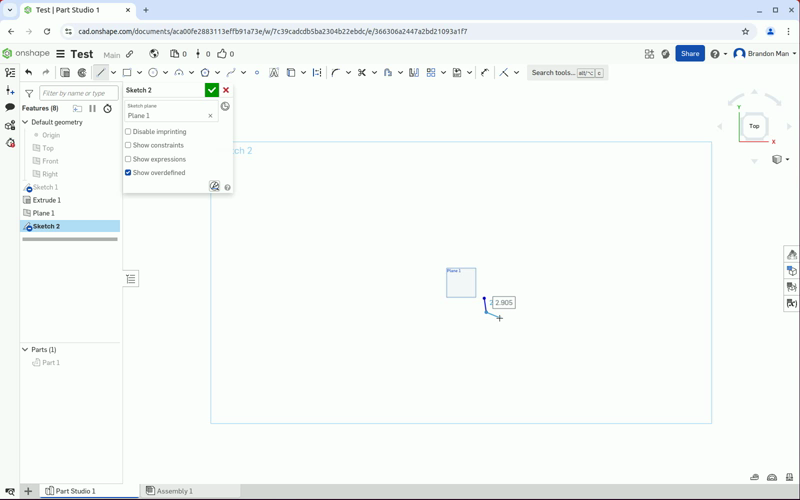
click(499, 317)
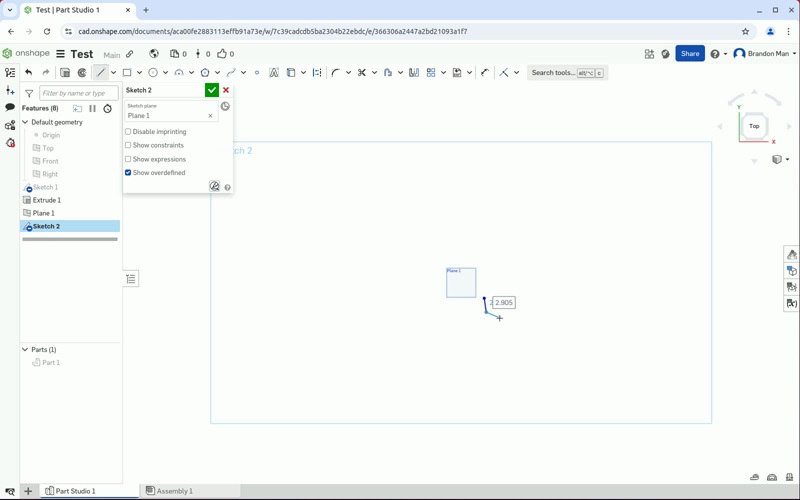
key_up(shift)
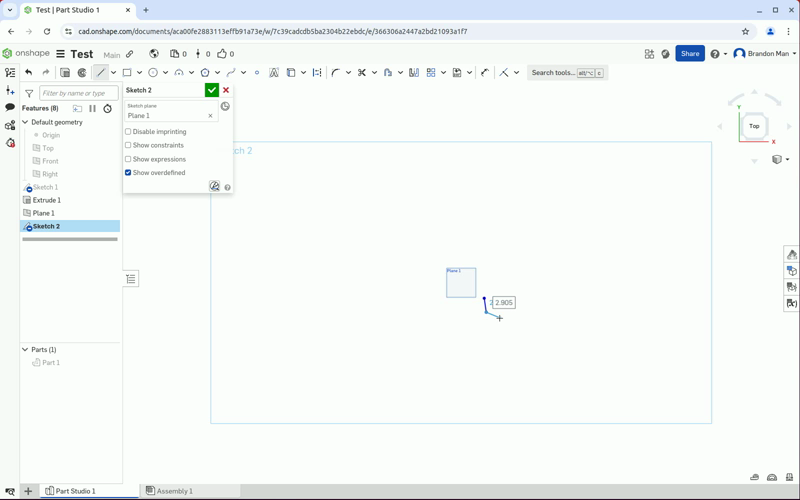
key_down(shift)
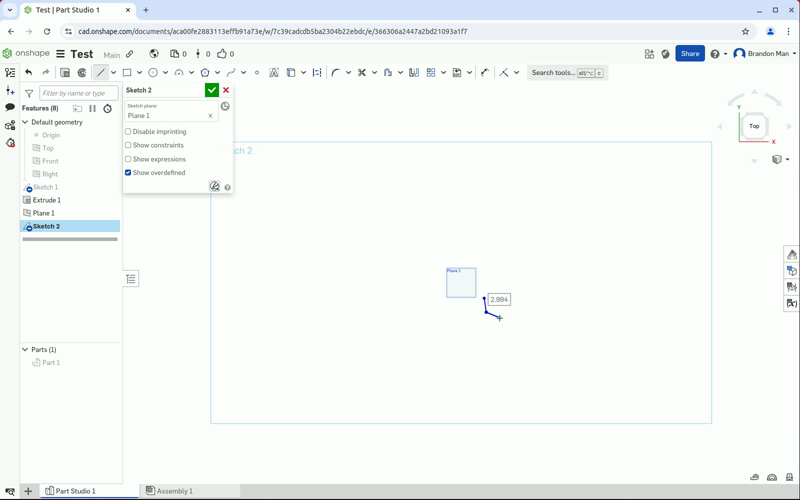
mouse_move(529, 317)
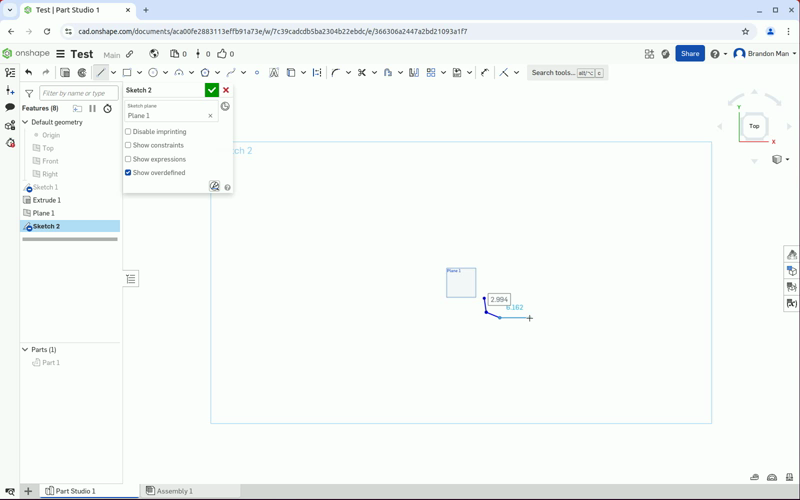
mouse_move(510, 308)
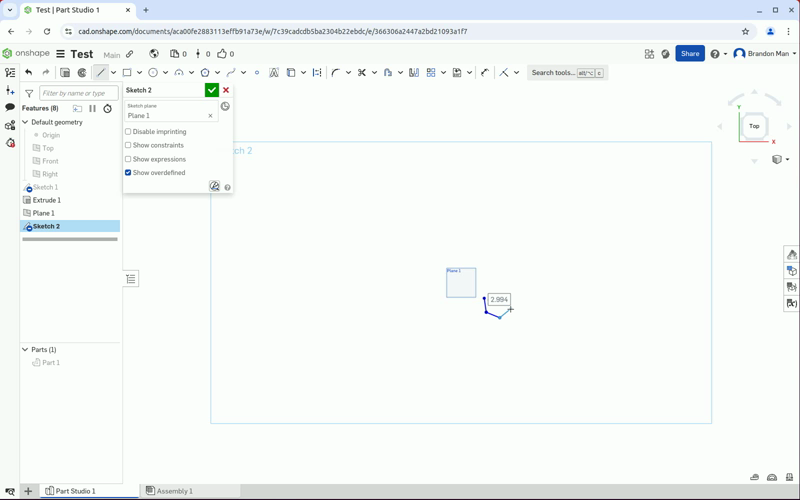
click(510, 308)
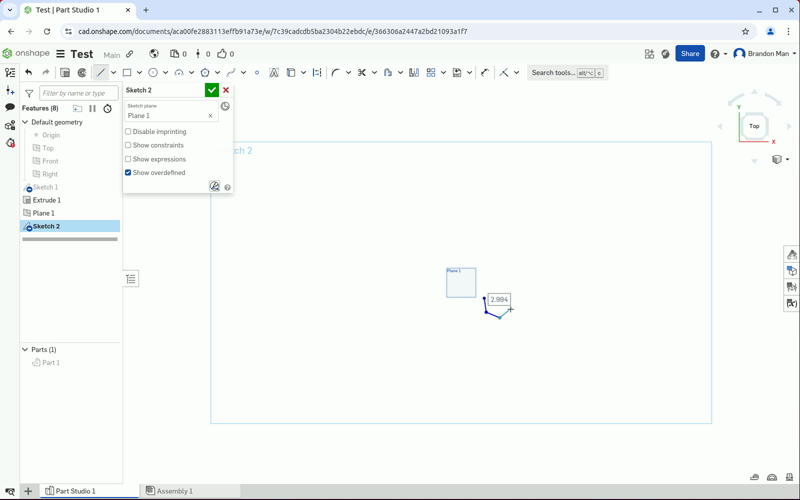
key_up(shift)
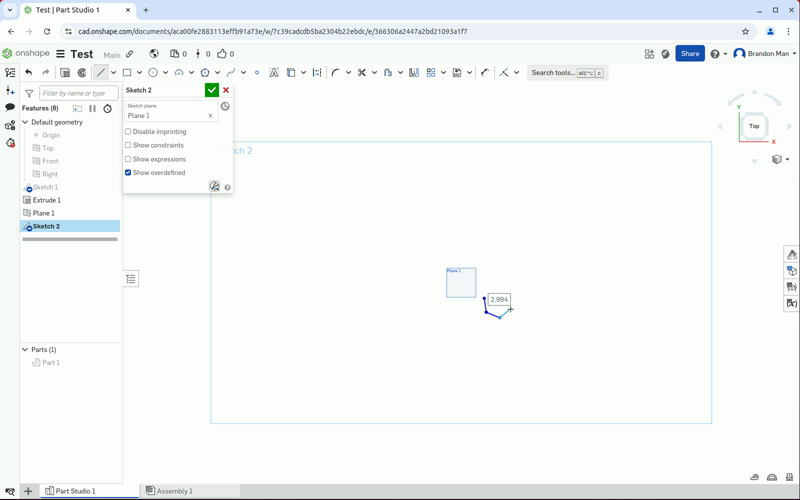
key_down(shift)
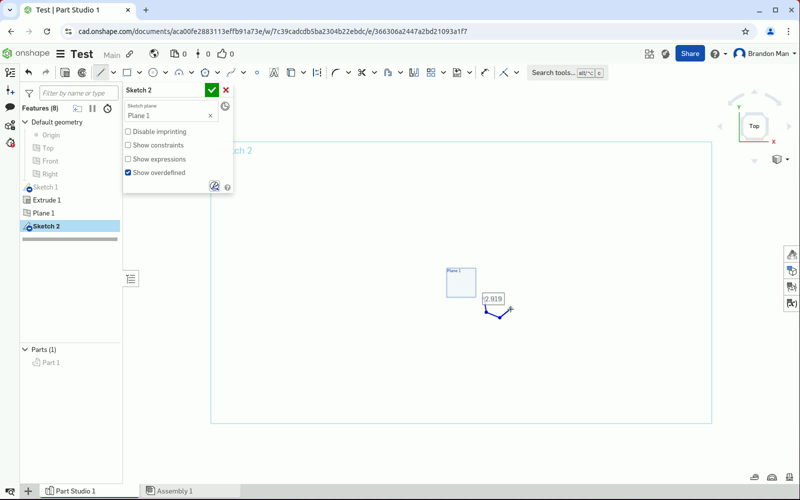
mouse_move(540, 308)
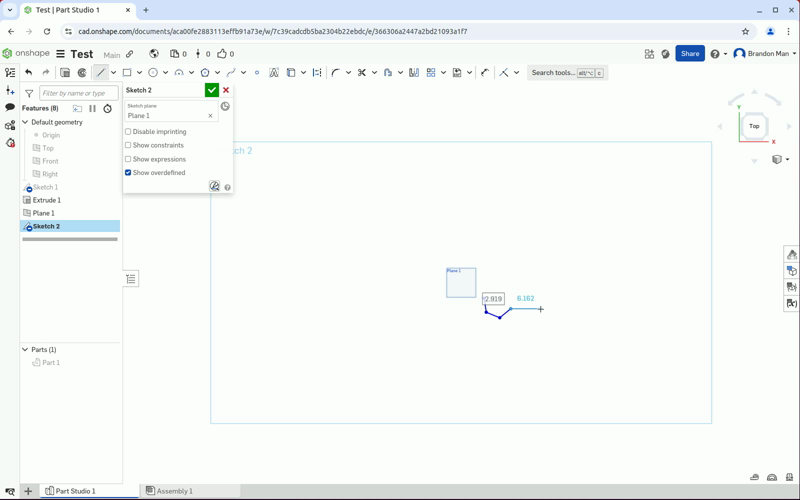
mouse_move(508, 294)
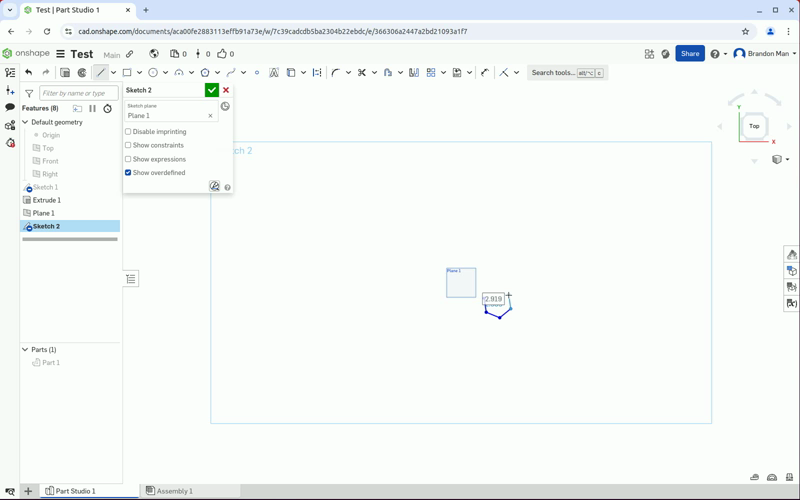
click(508, 294)
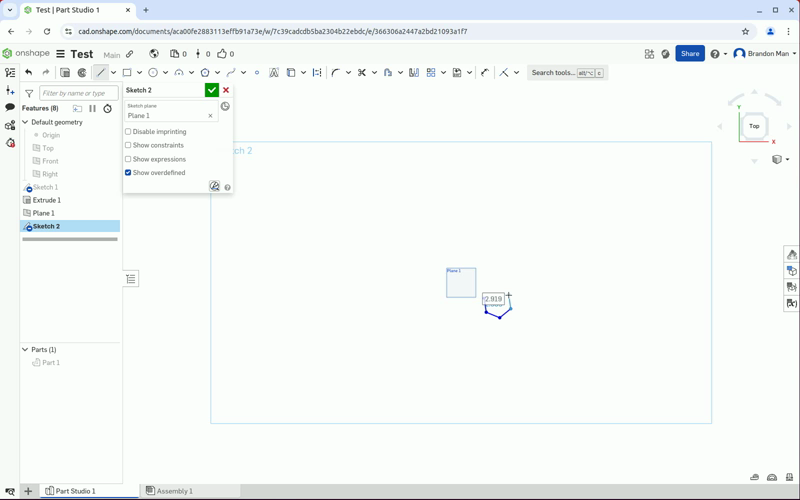
key_up(shift)
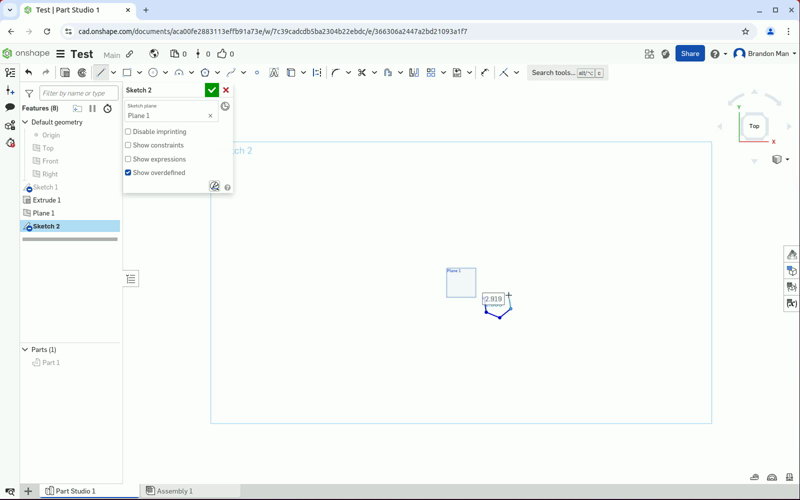
key_down(shift)
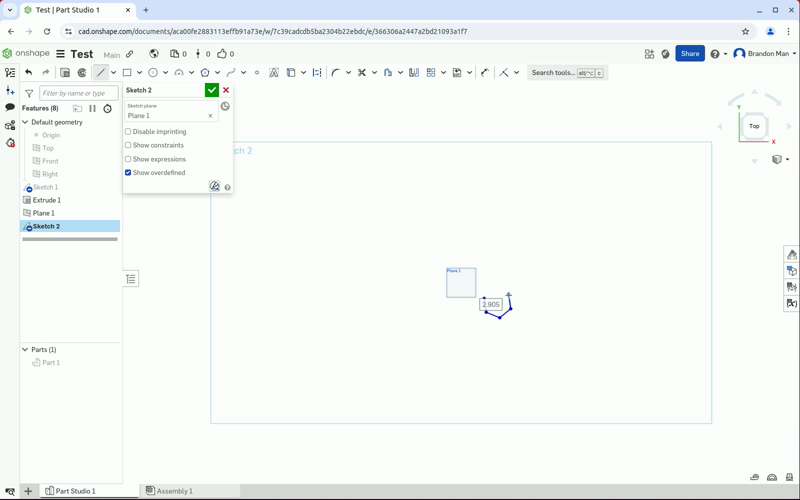
mouse_move(538, 294)
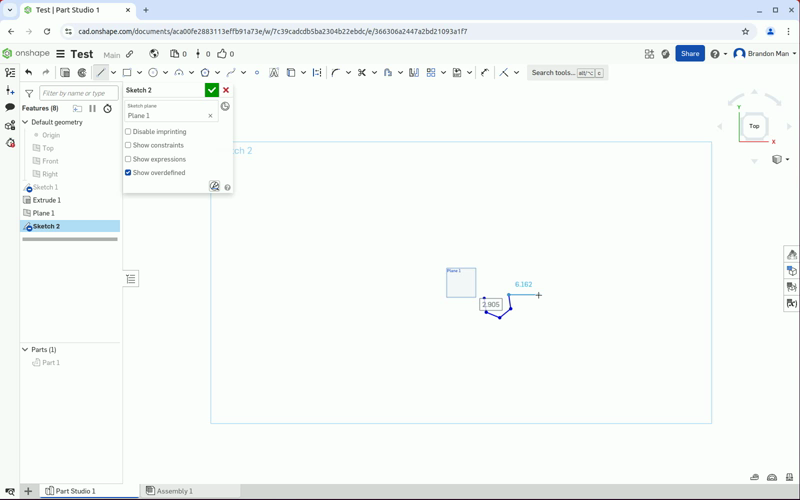
mouse_move(495, 289)
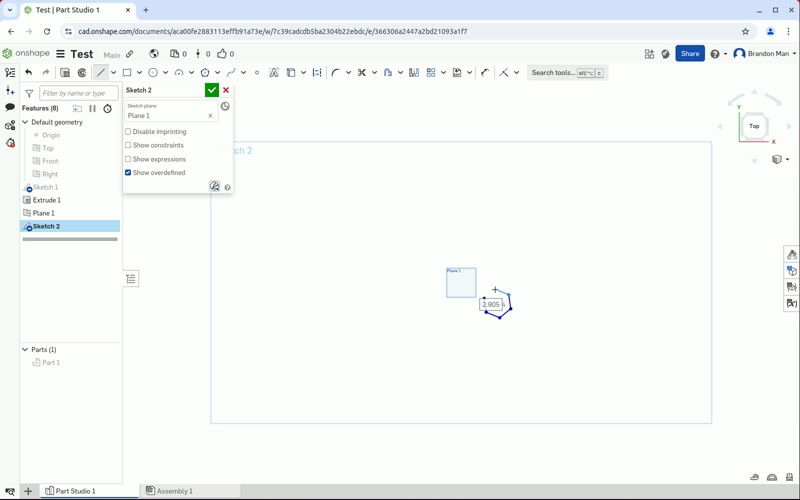
click(495, 289)
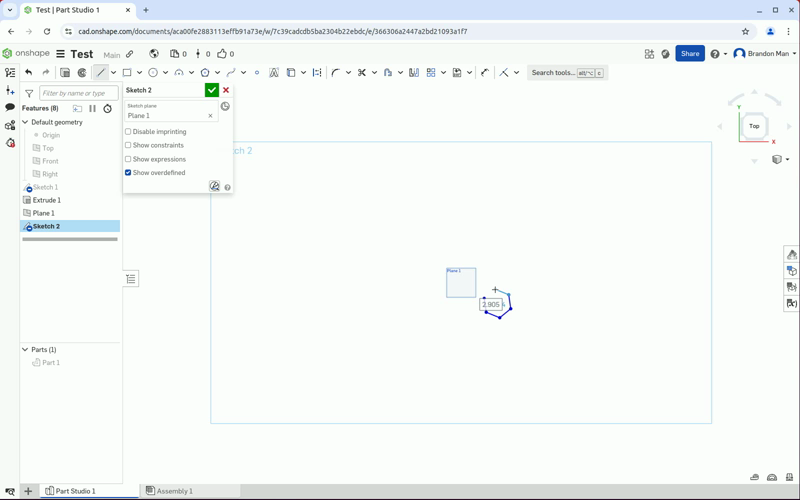
key_up(shift)
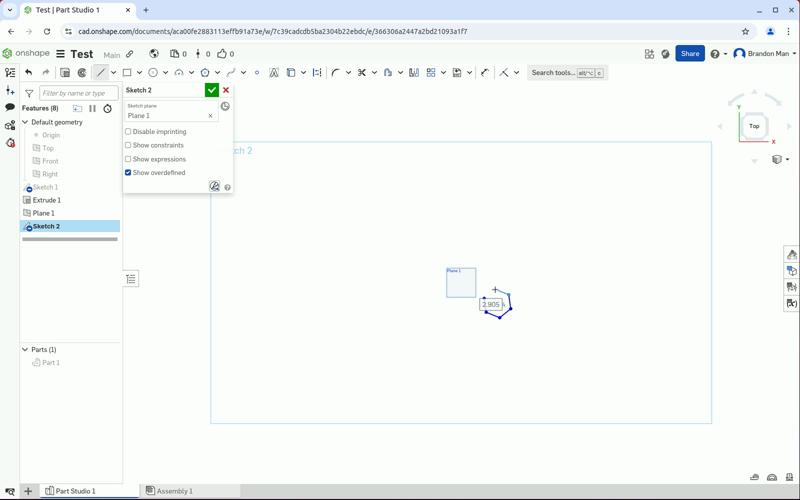
mouse_move(525, 289)
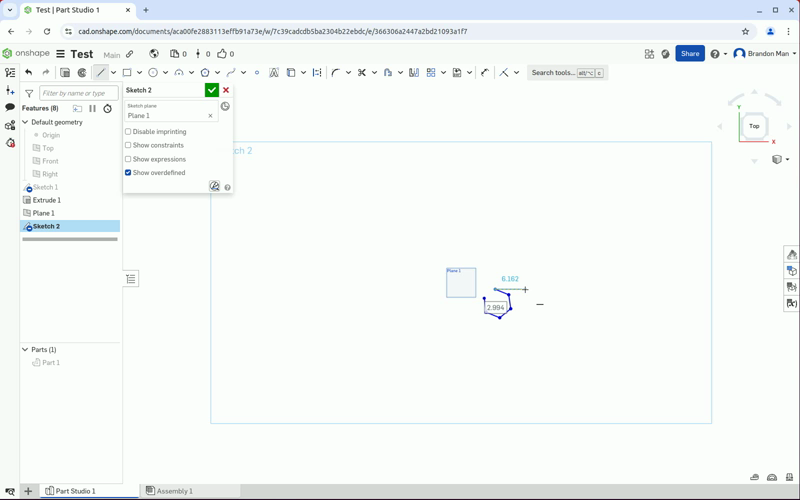
key_down(shift)
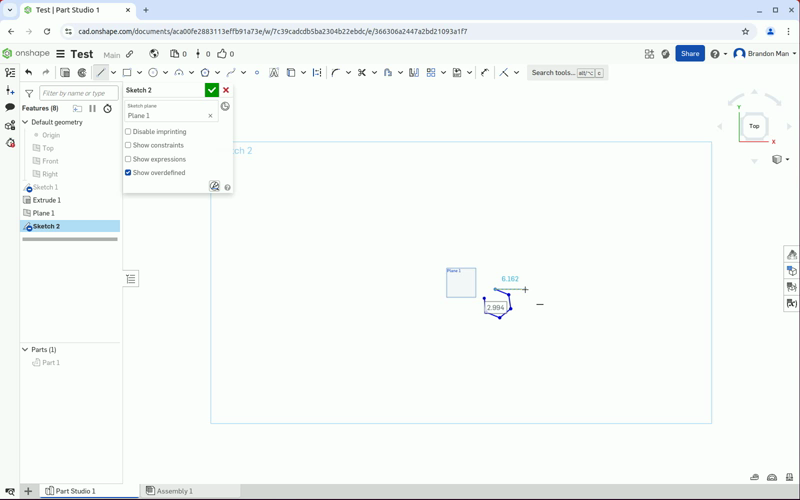
mouse_move(484, 298)
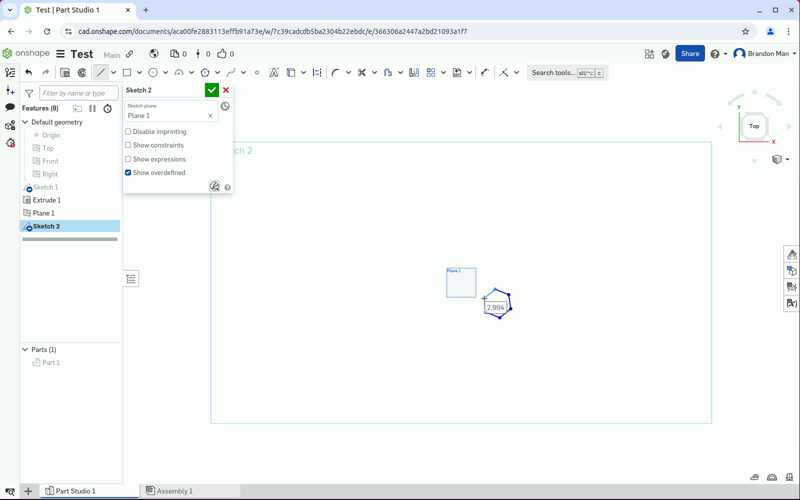
key_up(shift)
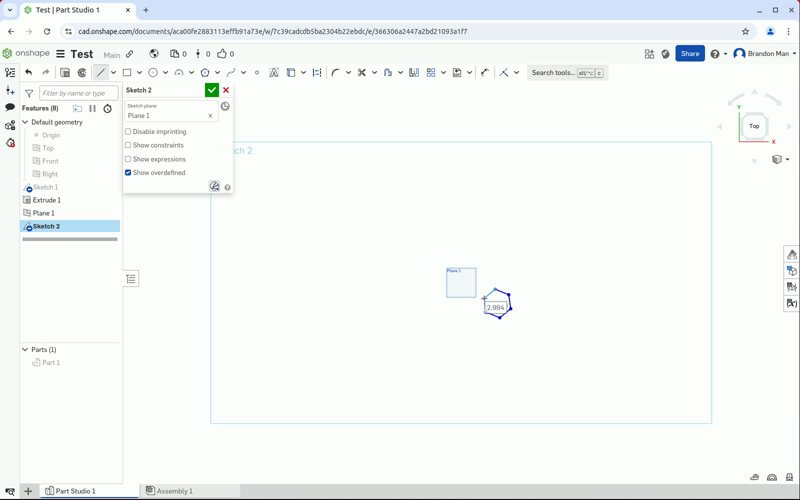
click(484, 298)
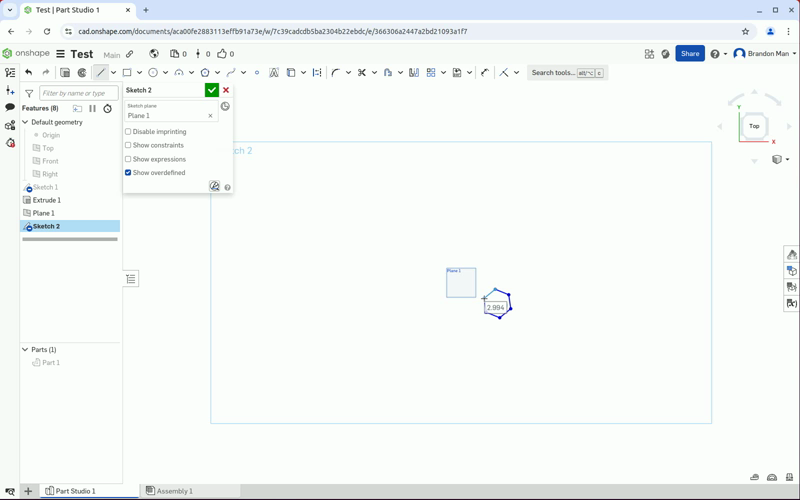
key(esc)
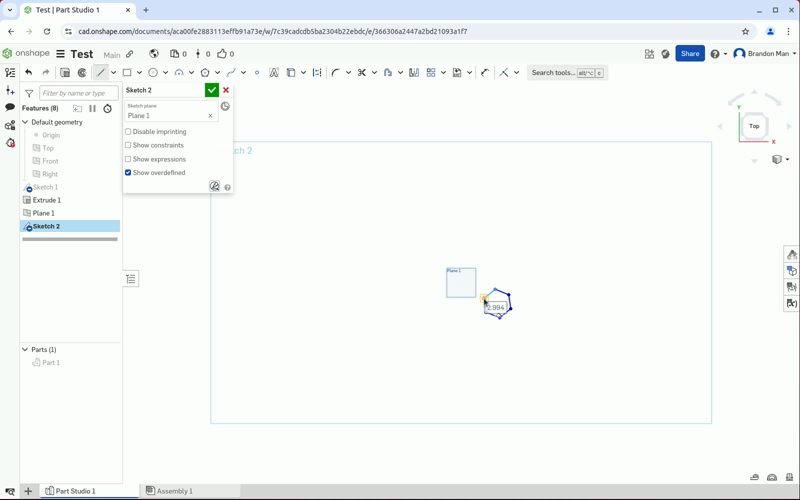
mouse_move(499, 298)
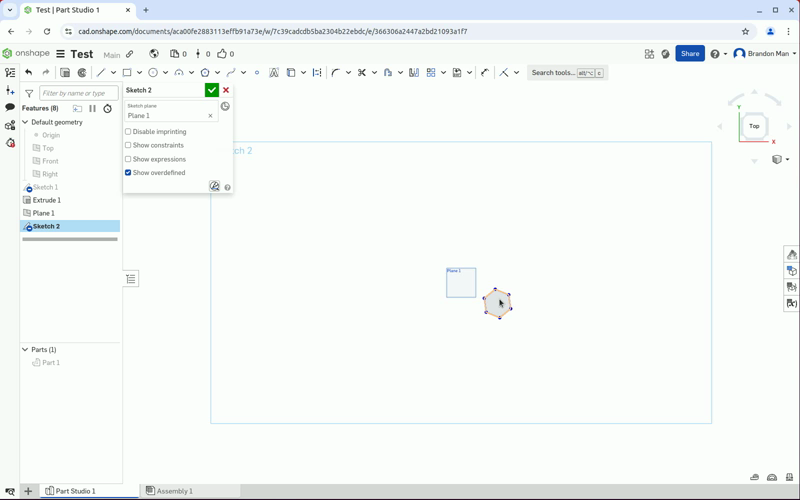
scroll(6)
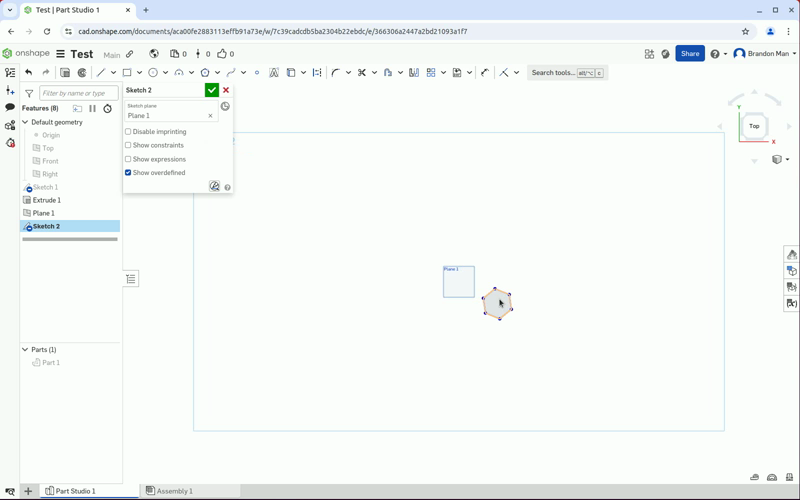
scroll(6)
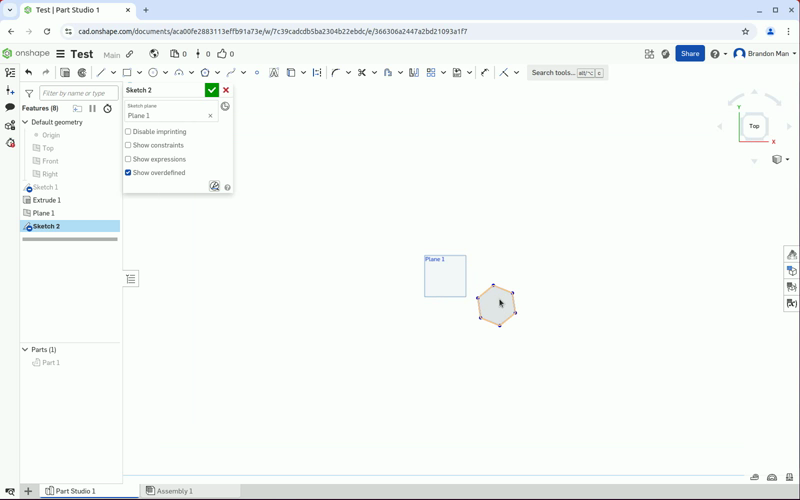
scroll(6)
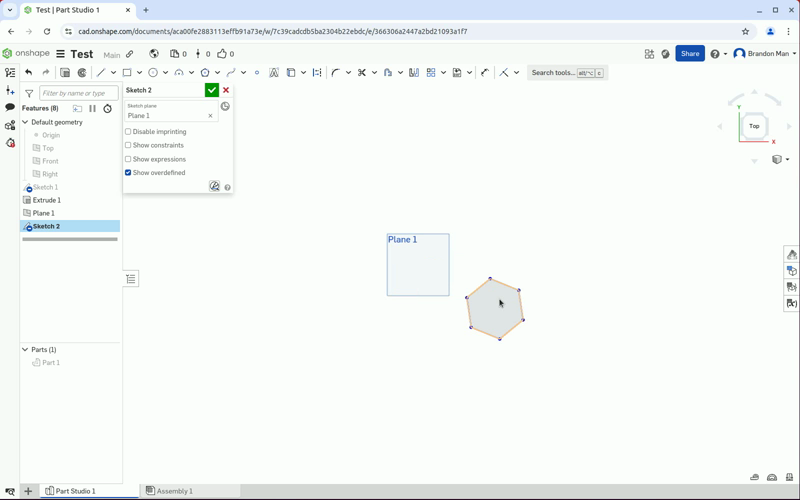
scroll(6)
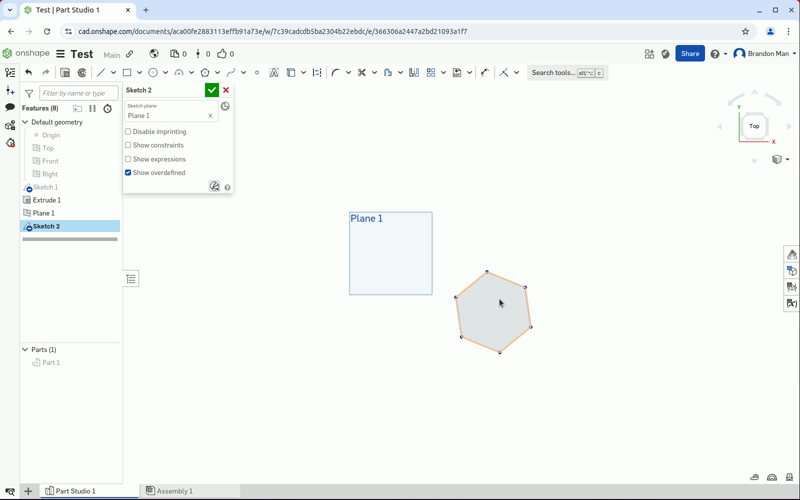
scroll(6)
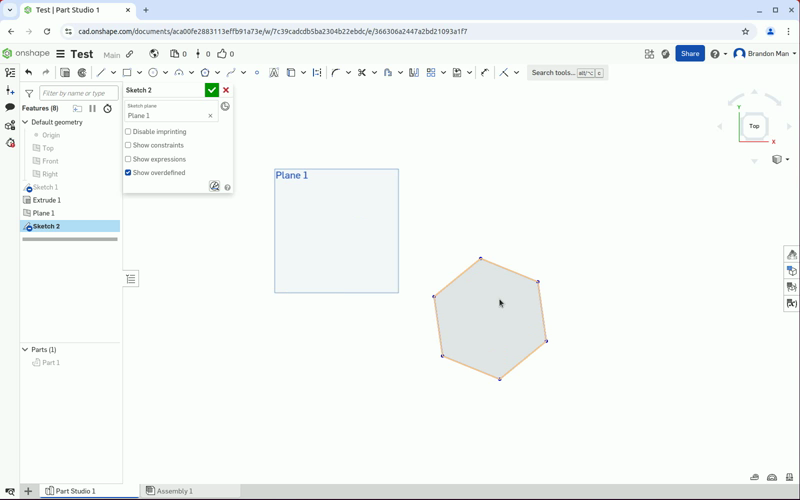
scroll(6)
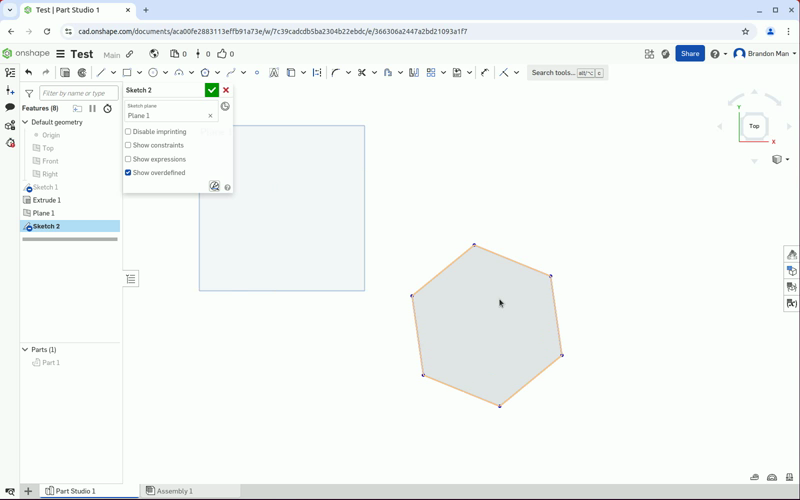
scroll(6)
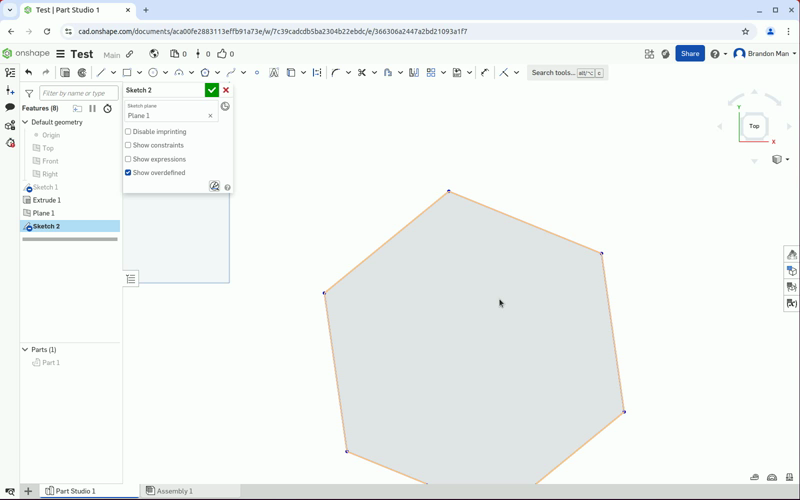
click(499, 298)
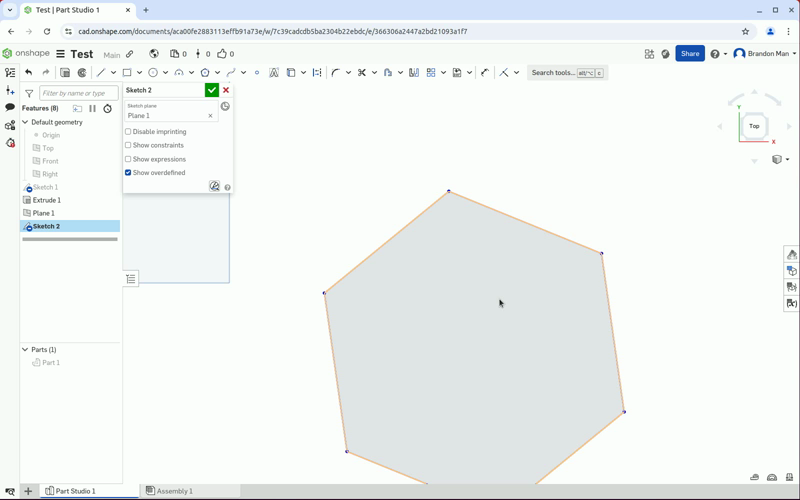
scroll(-6)
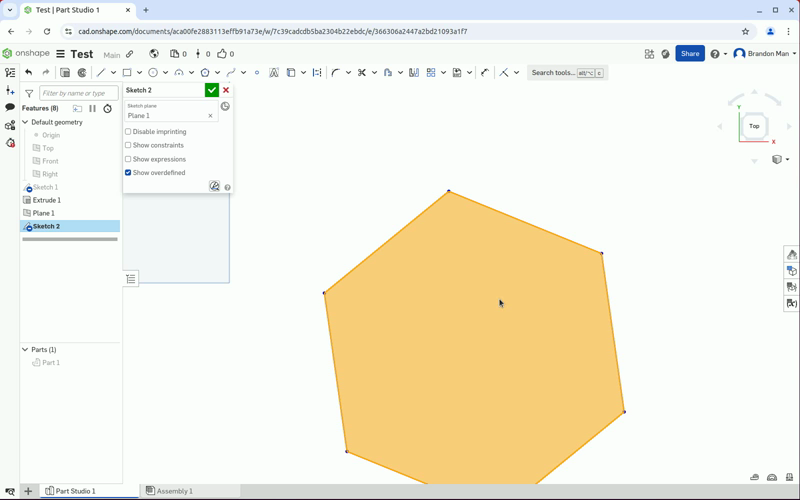
scroll(-6)
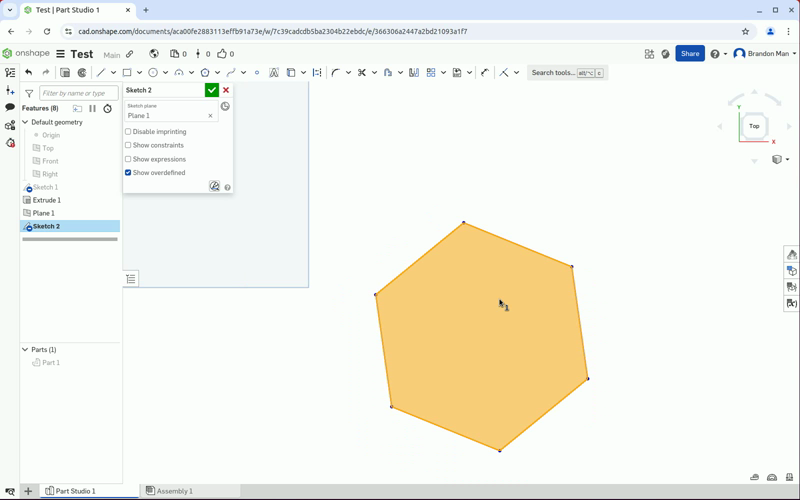
scroll(-6)
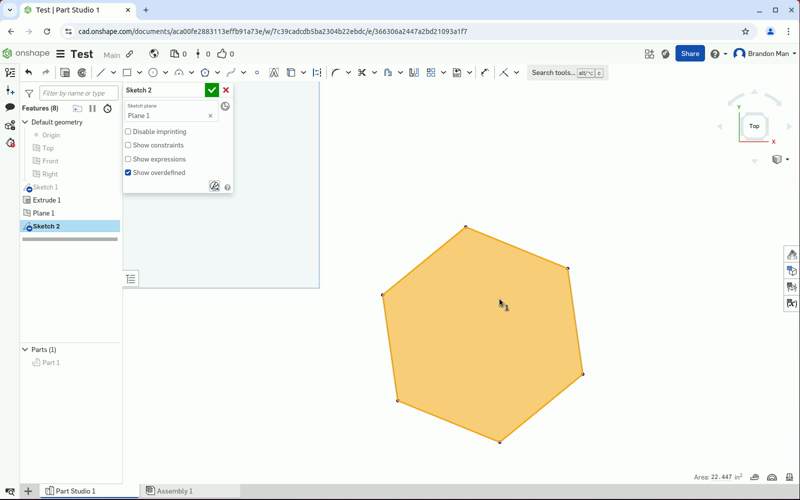
scroll(-6)
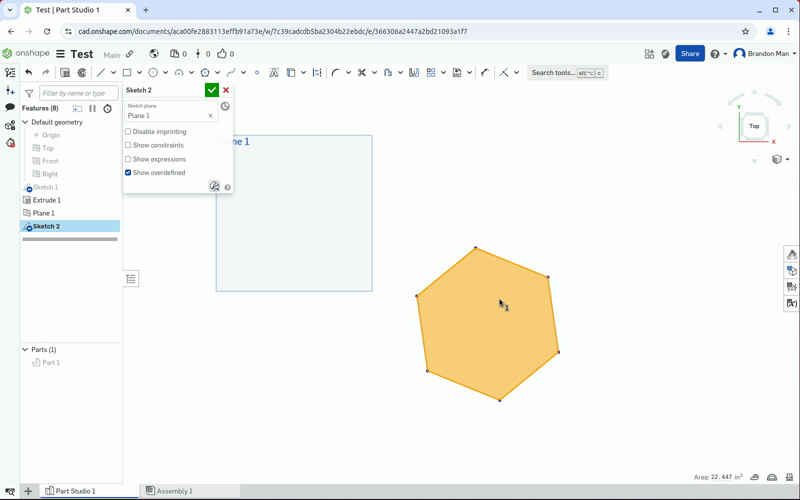
scroll(-6)
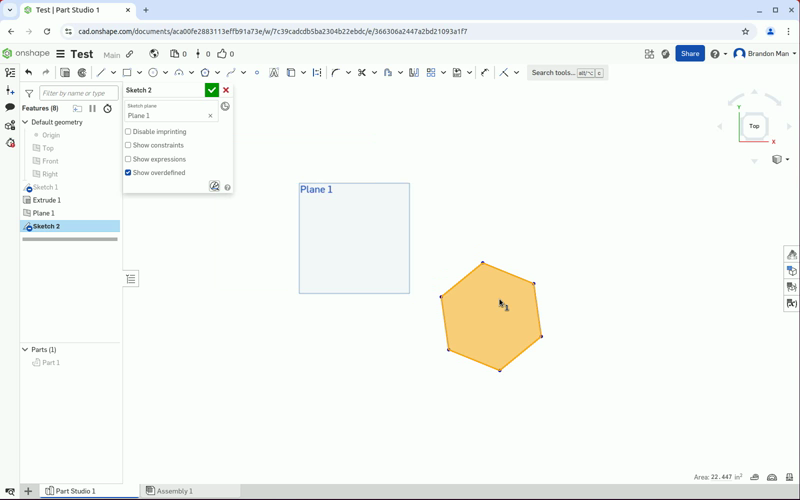
scroll(-6)
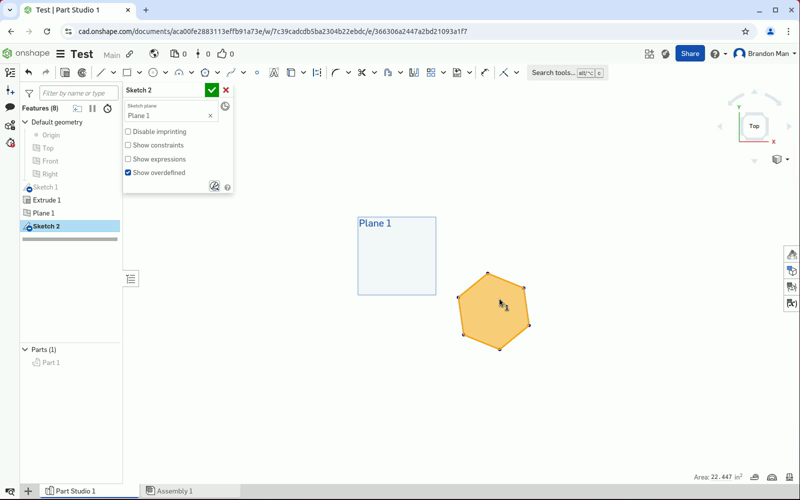
scroll(-6)
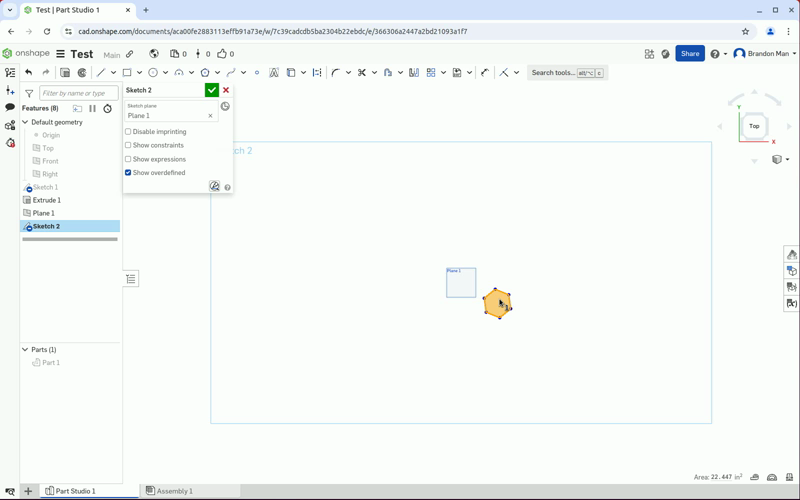
mouse_move(73, 352)
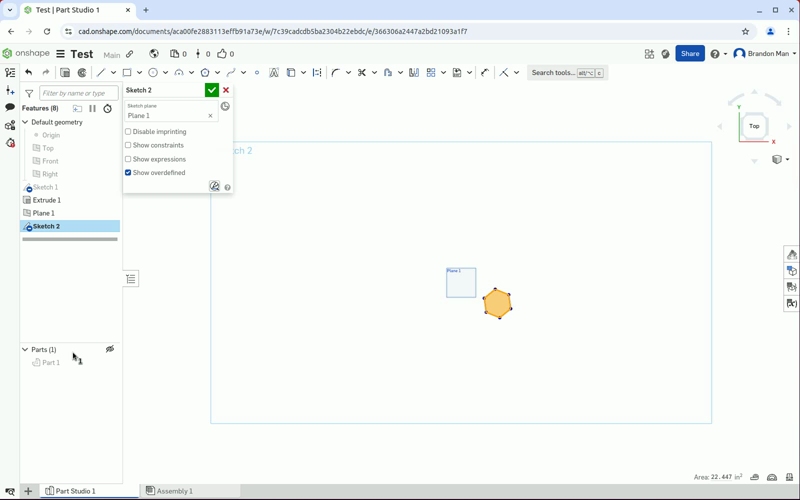
key(shift+y)
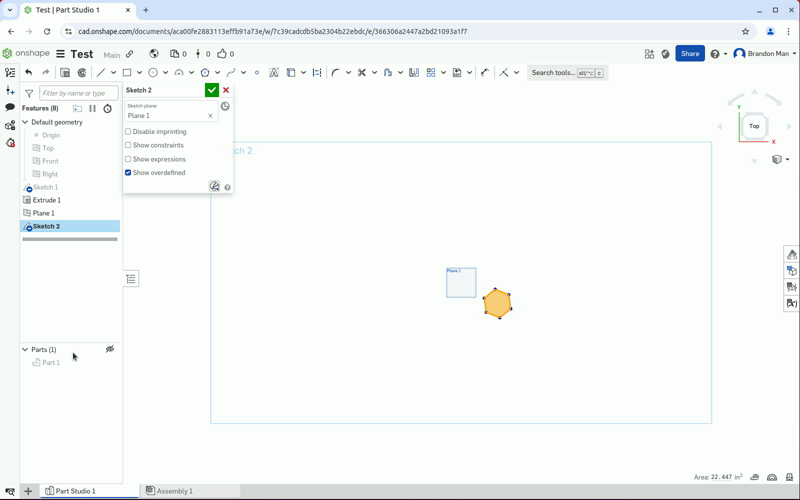
key(shift+e)
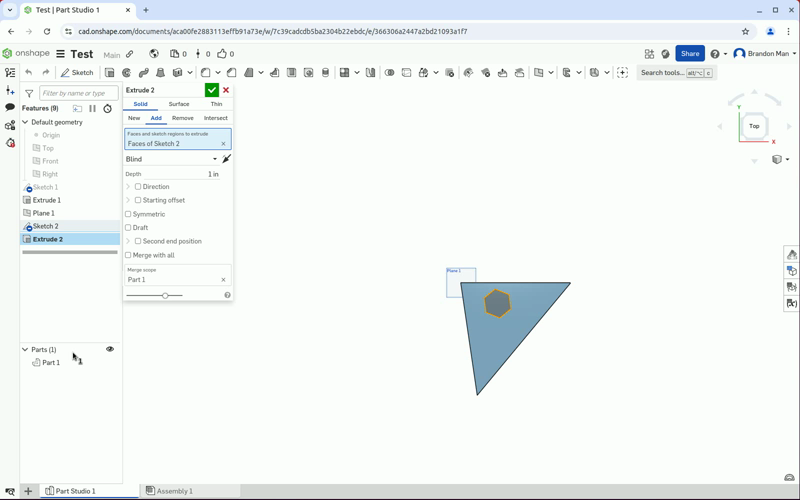
mouse_move(143, 106)
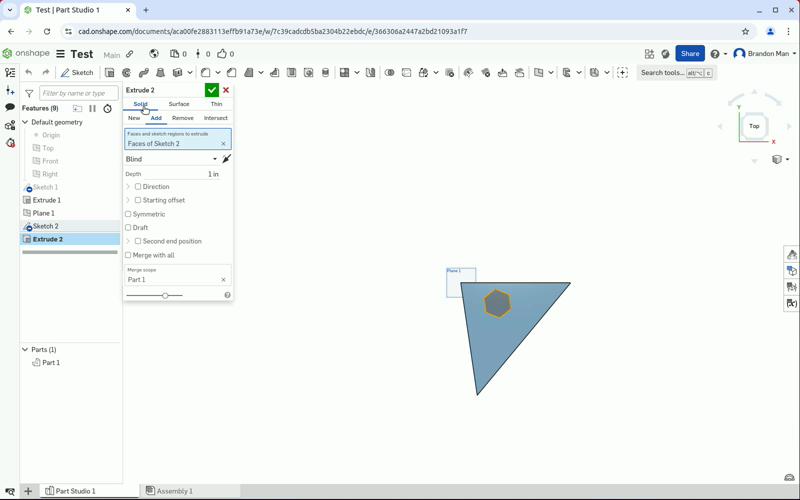
click(143, 106)
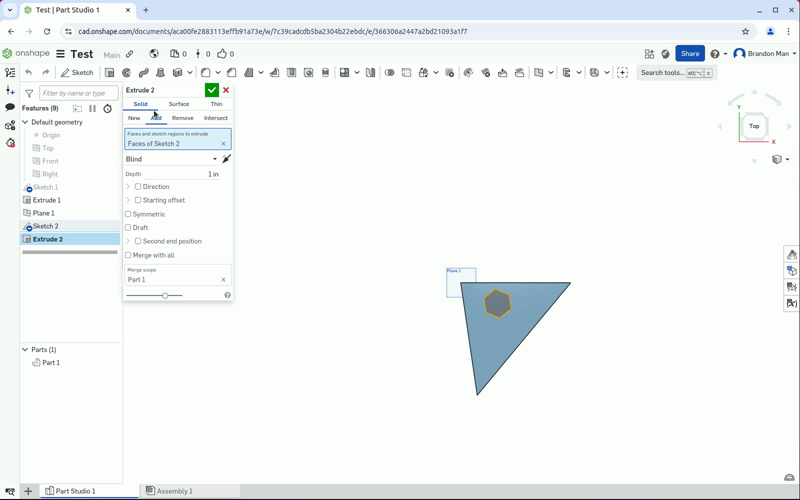
mouse_move(186, 120)
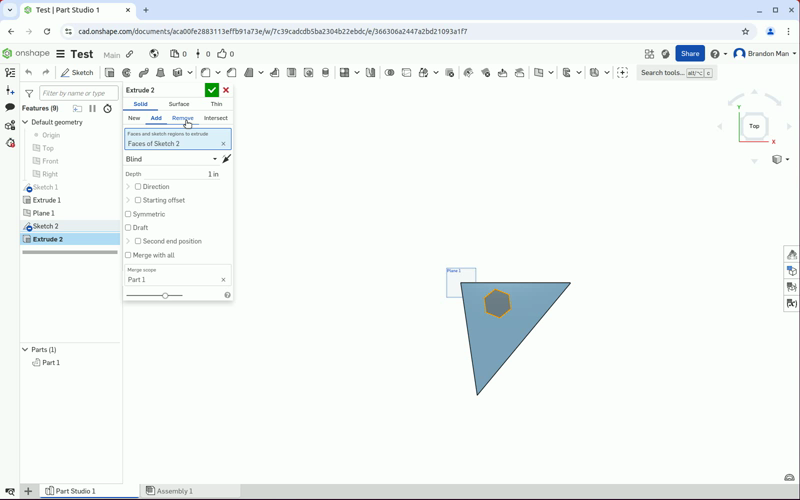
click(186, 120)
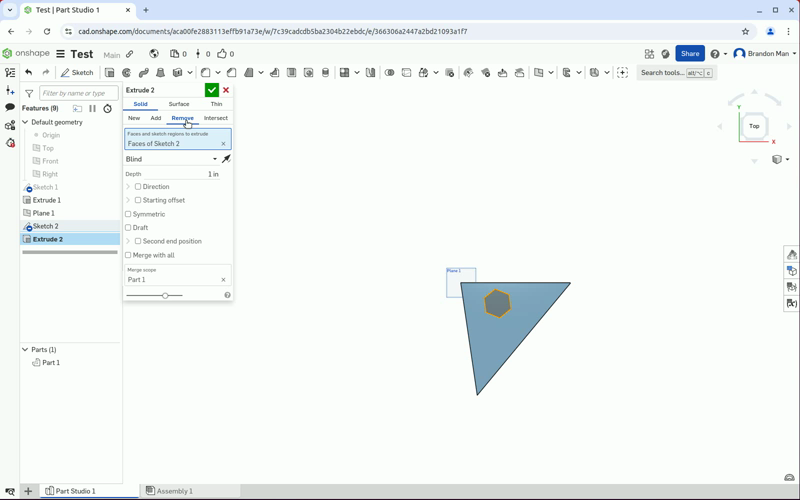
key(tab, 4)
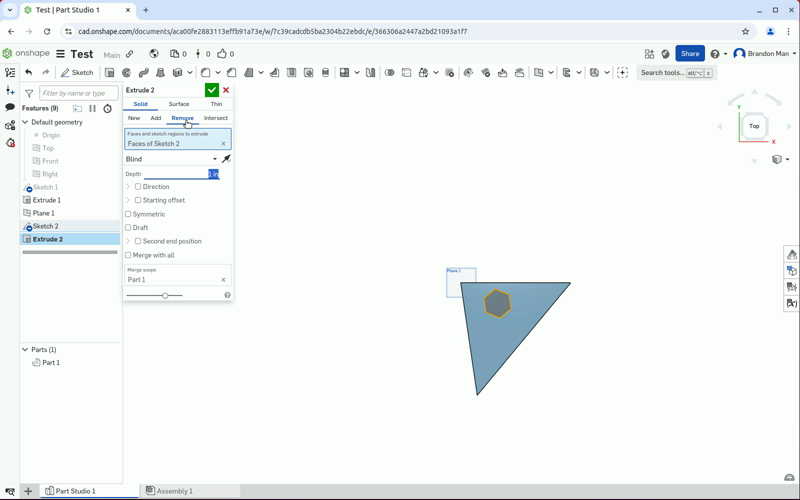
text(13.961)
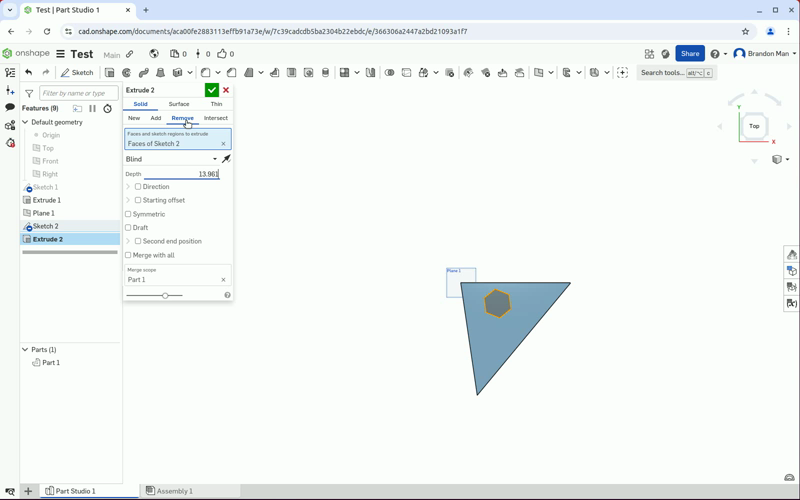
key(tab, 6)
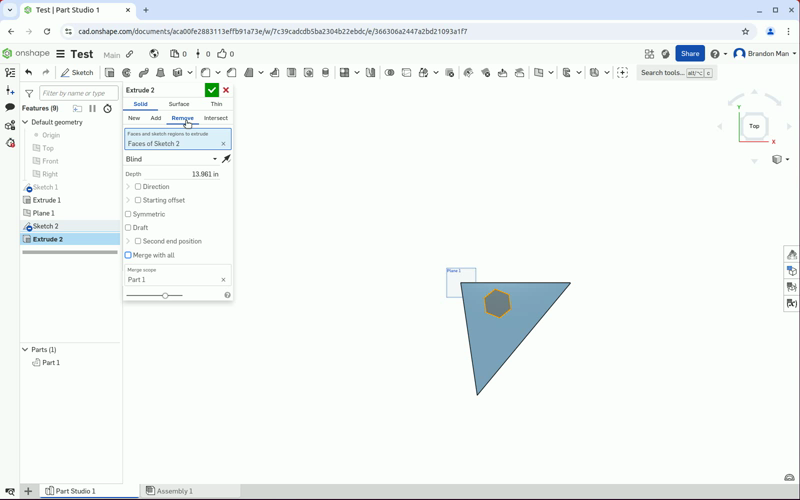
key(space)
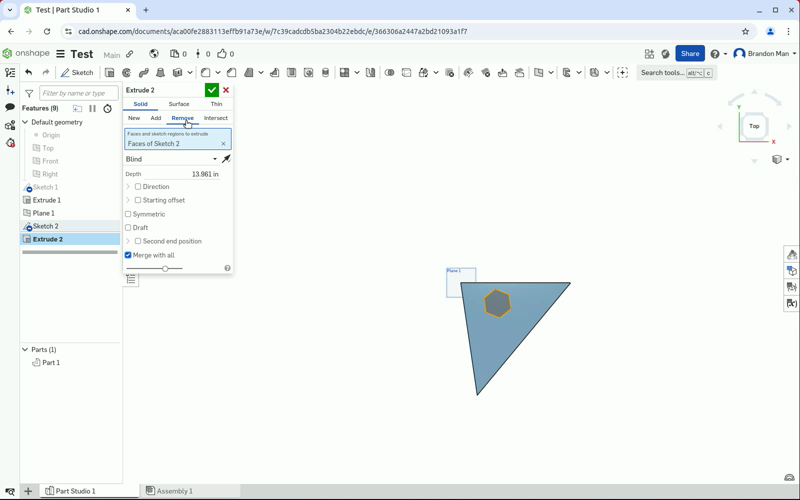
key(enter)
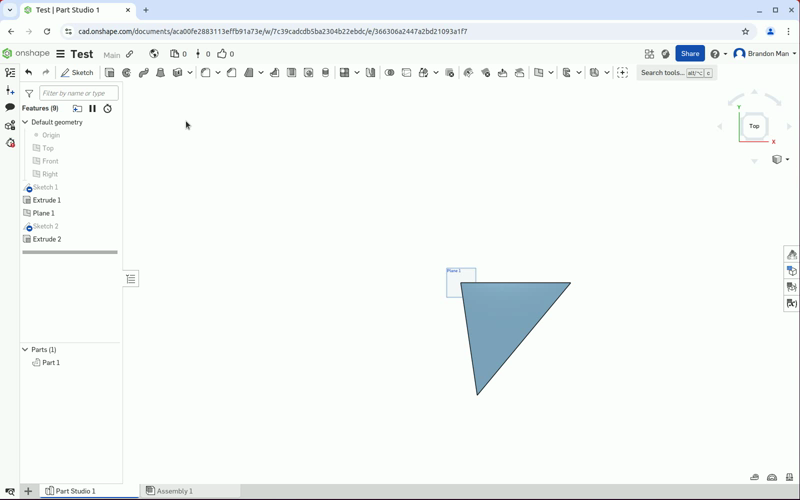
key(shift+h)
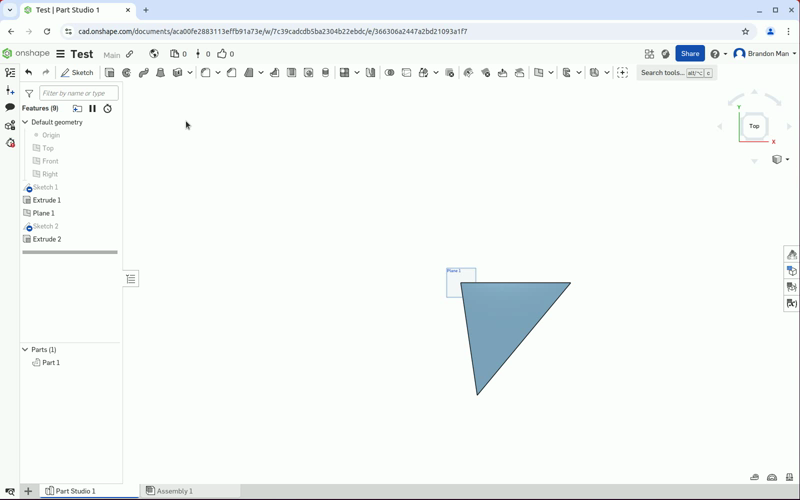
key(shift+h)
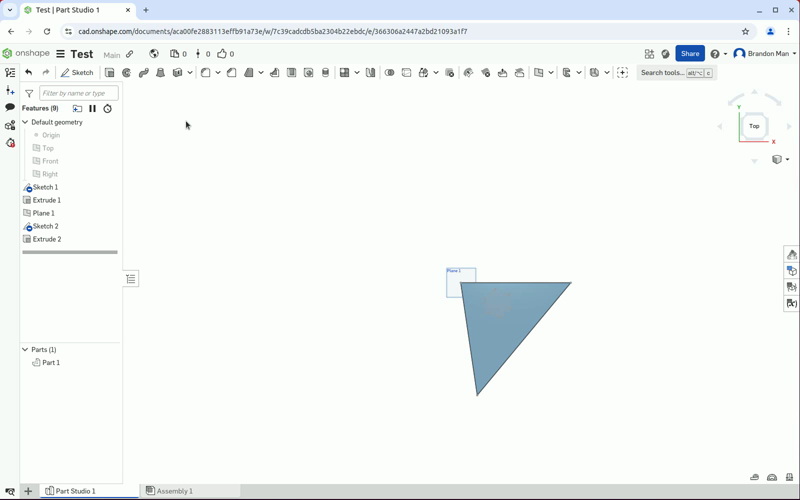
key(shift+7)
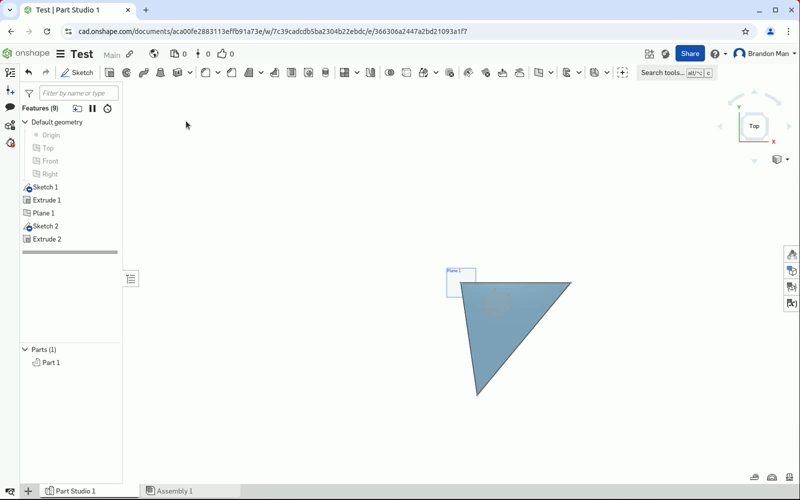
key(up, 3)
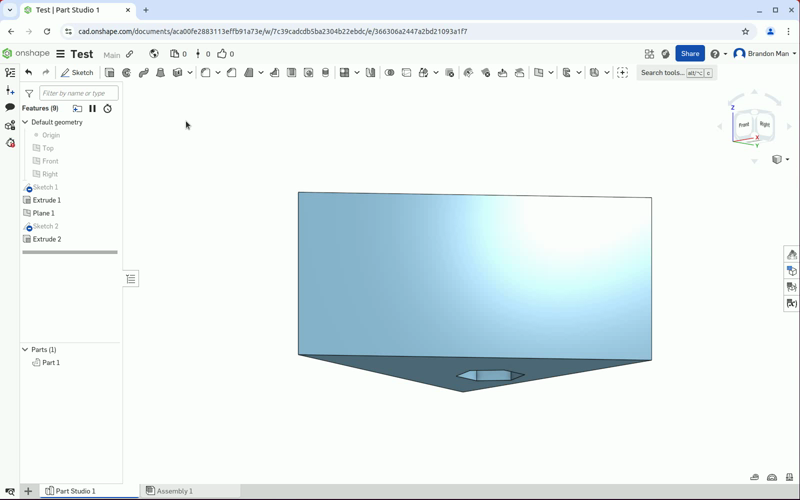
key(left, 3)
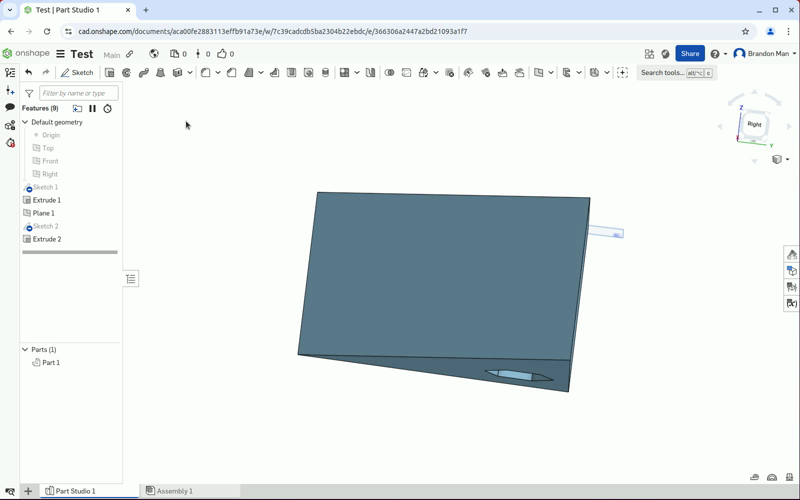
key(right, 3)
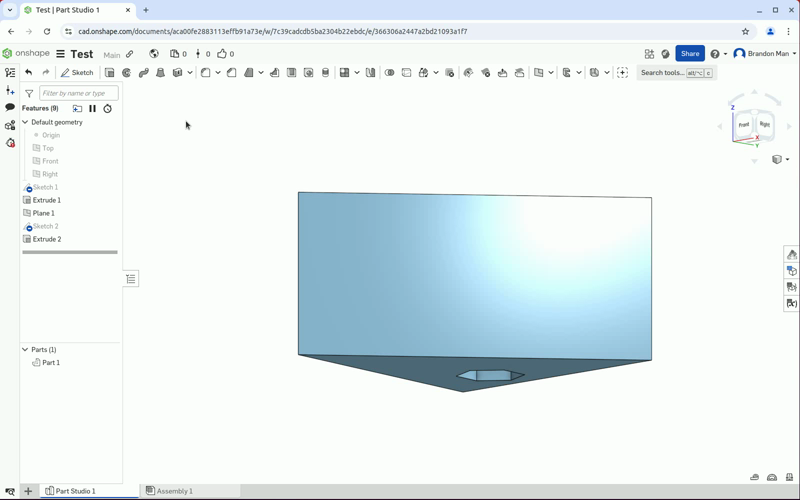
key(down, 3)
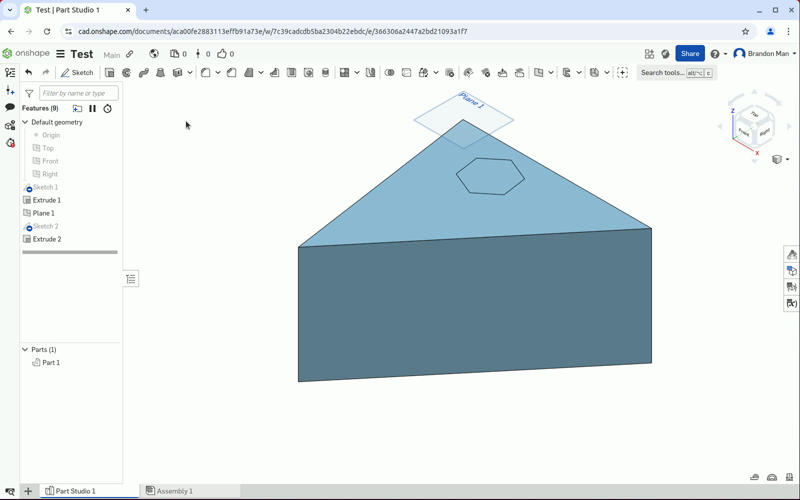
mouse_move(73, 189)
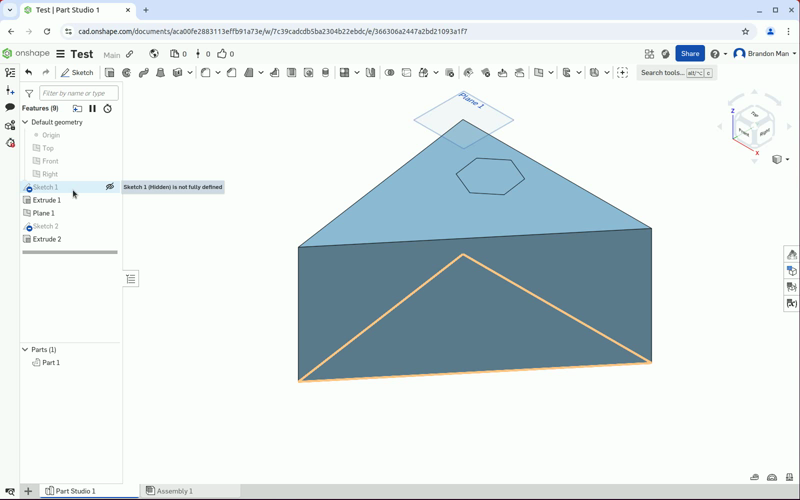
click(73, 189)